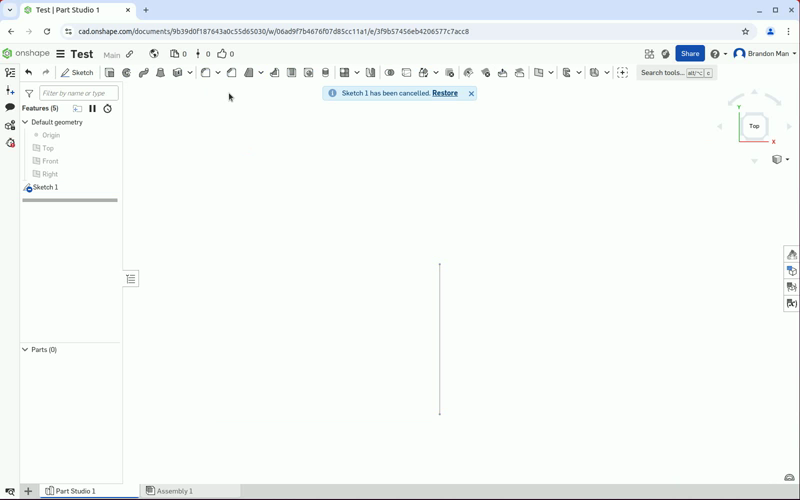
key(shift+h)
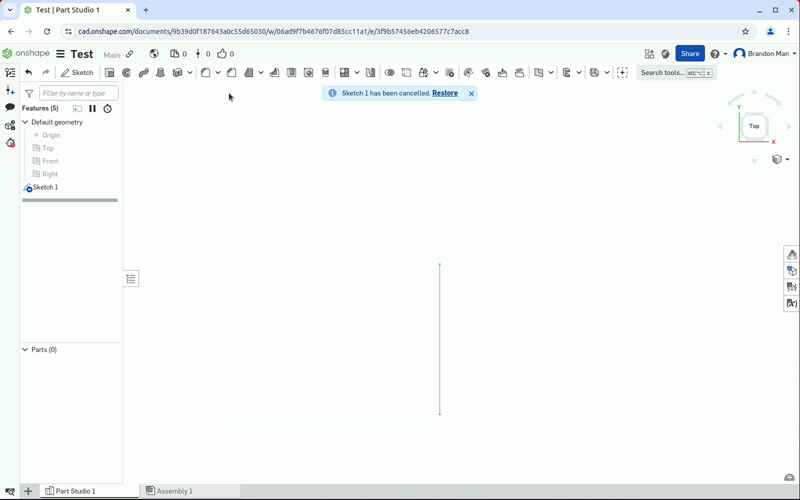
key(shift+s)
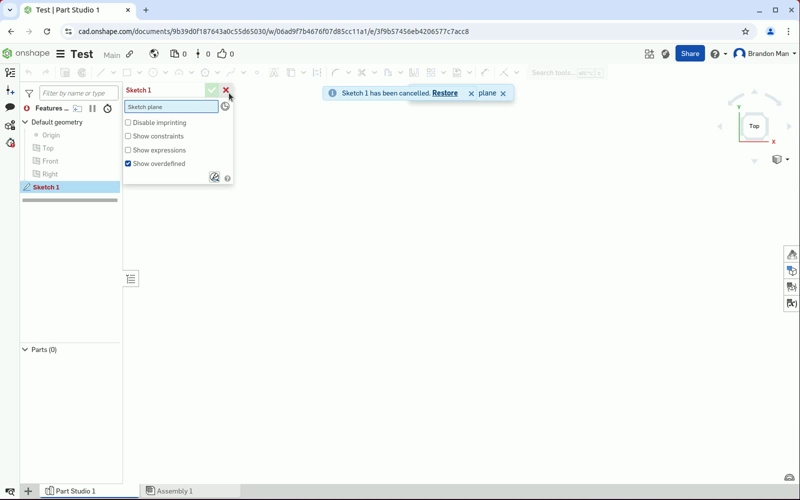
mouse_move(73, 150)
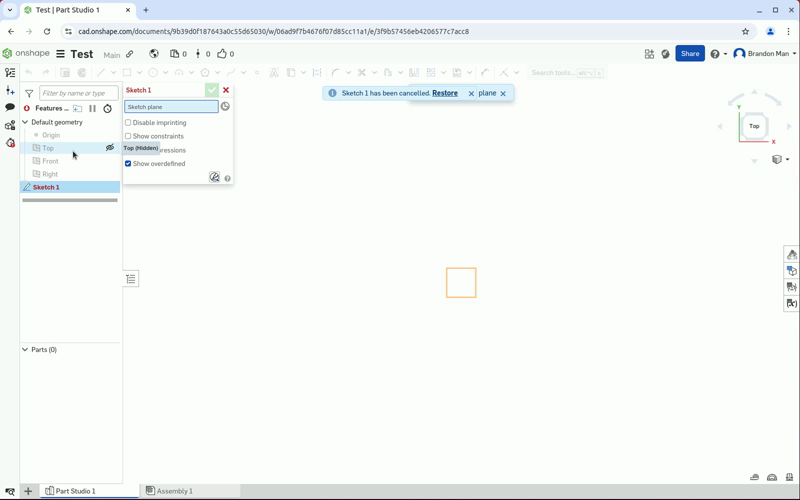
click(73, 150)
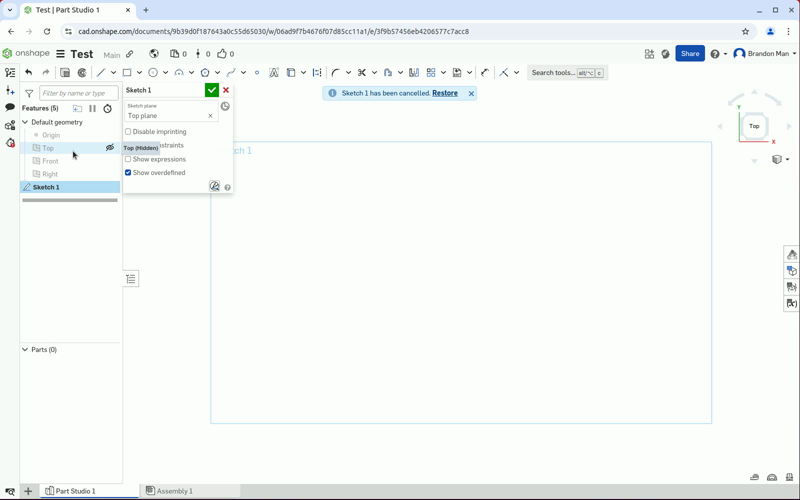
mouse_move(73, 352)
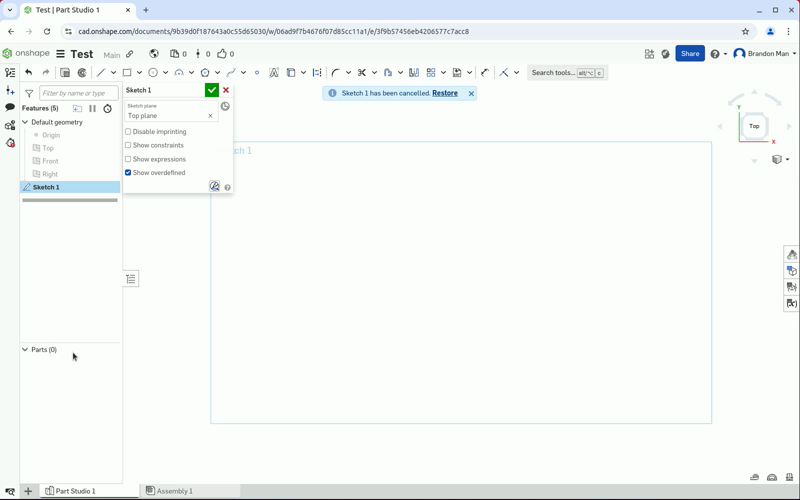
key(y)
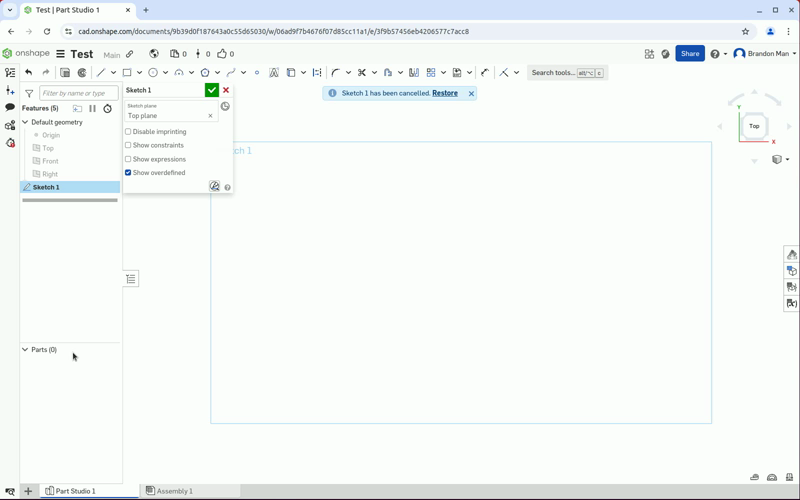
key(l)
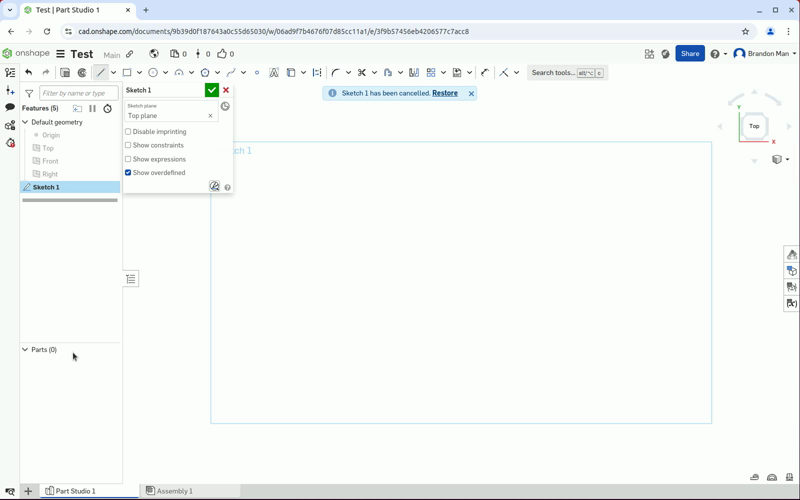
key_down(shift)
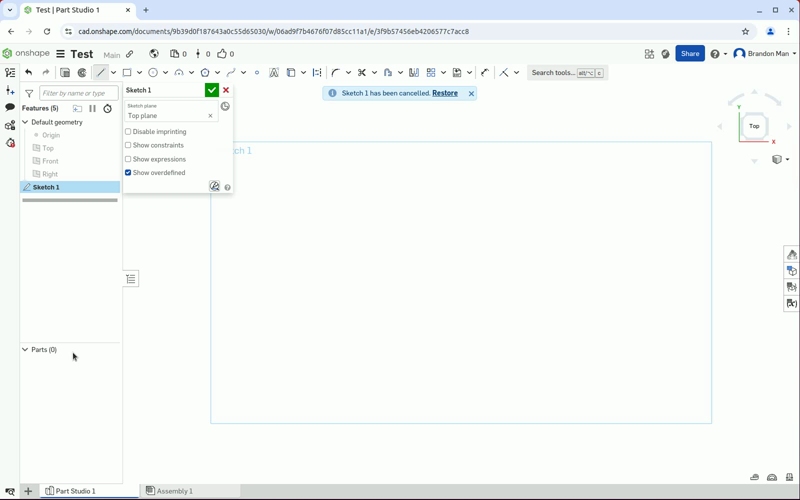
mouse_move(348, 254)
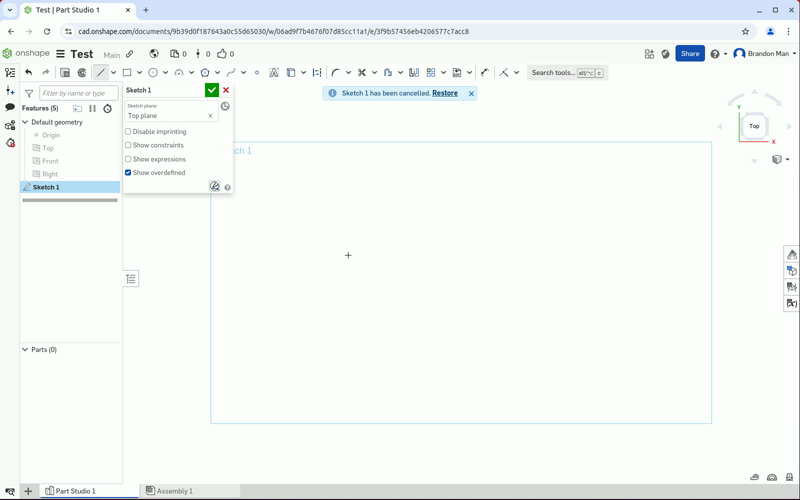
click(348, 254)
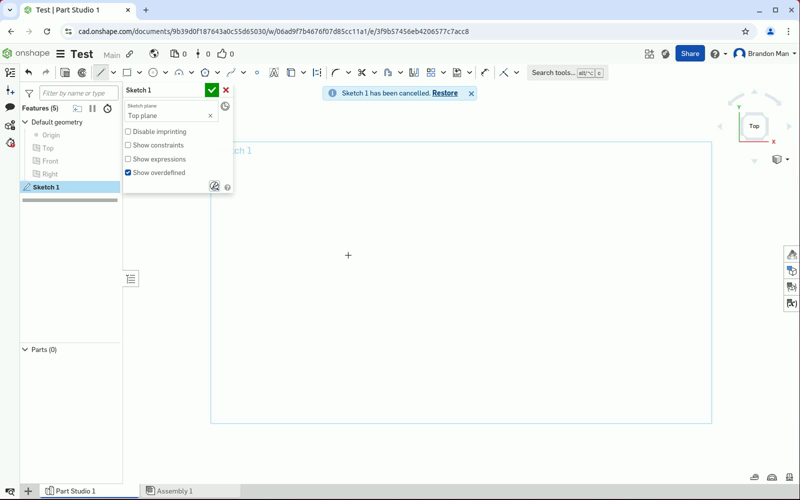
key_up(shift)
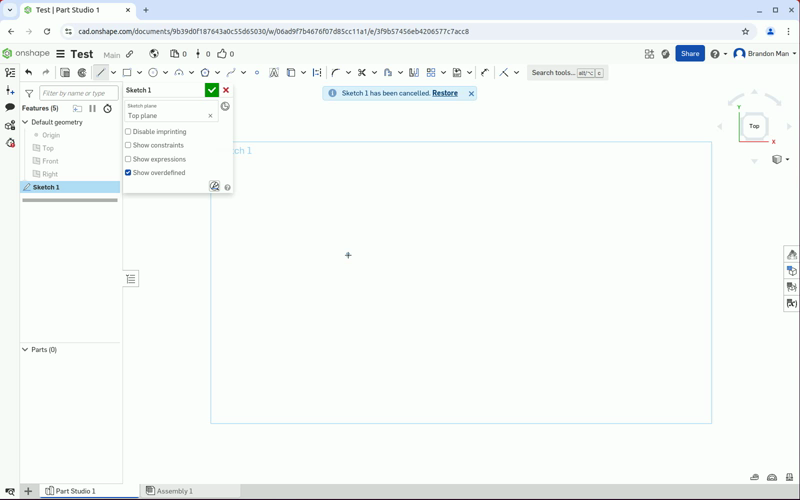
key_down(shift)
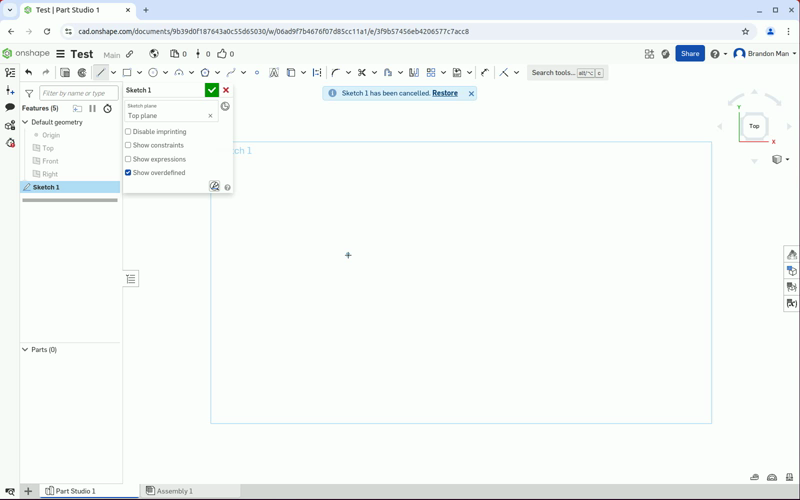
mouse_move(378, 254)
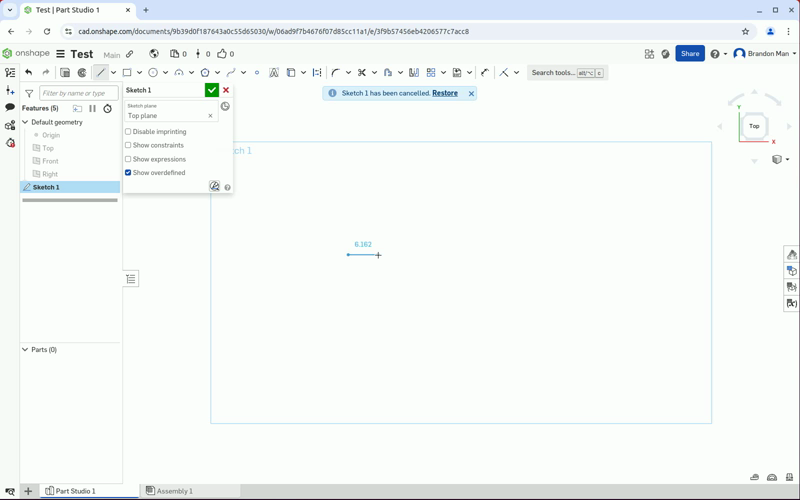
mouse_move(382, 295)
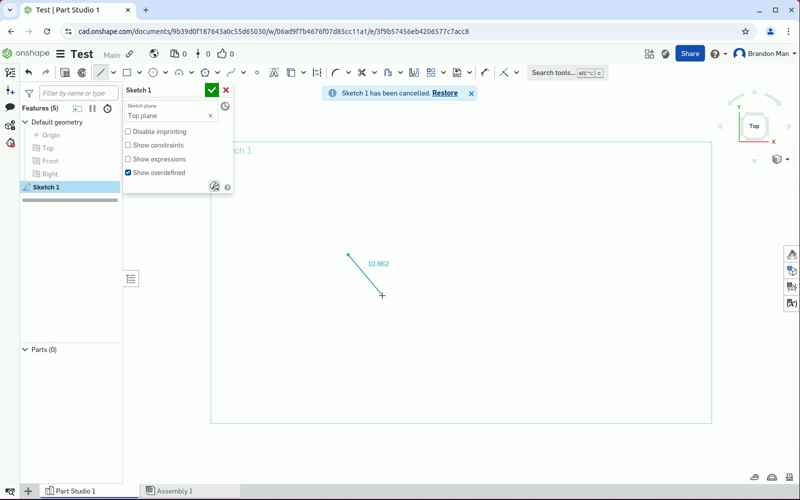
click(382, 295)
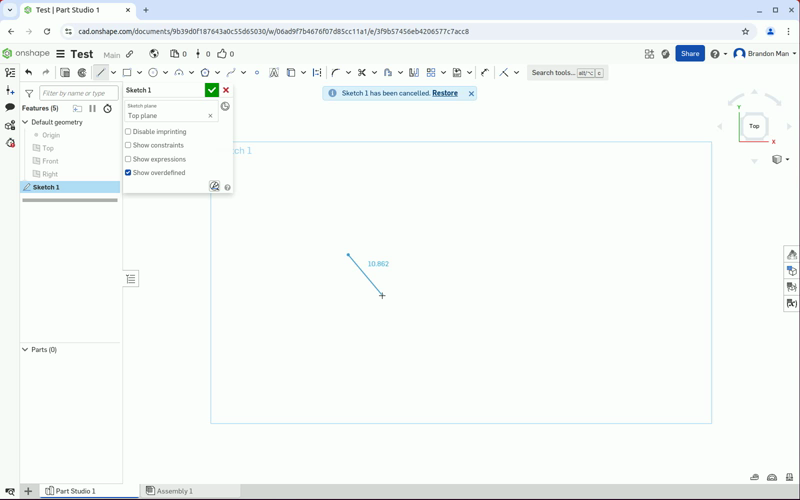
key_up(shift)
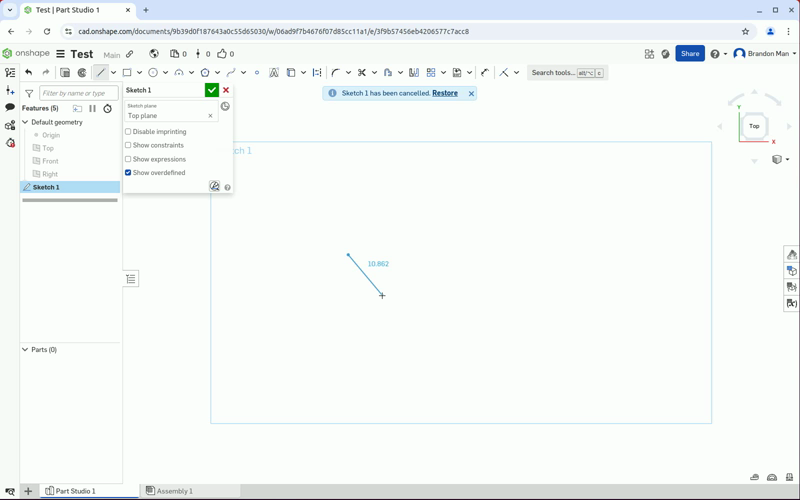
key_down(shift)
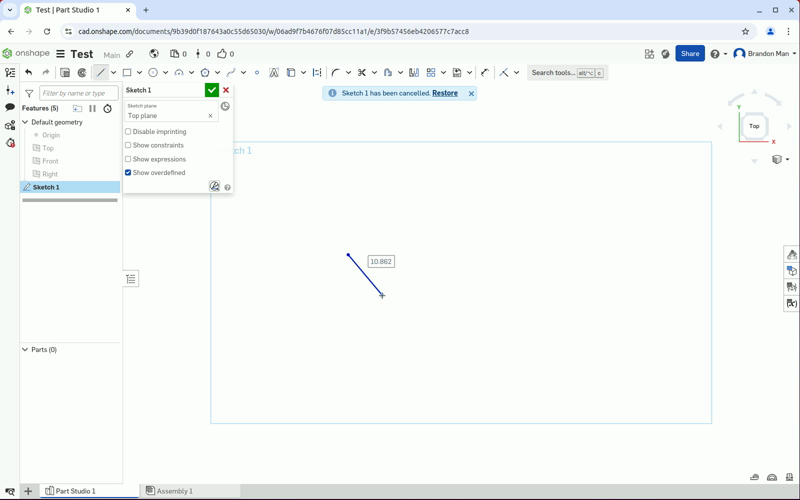
mouse_move(412, 295)
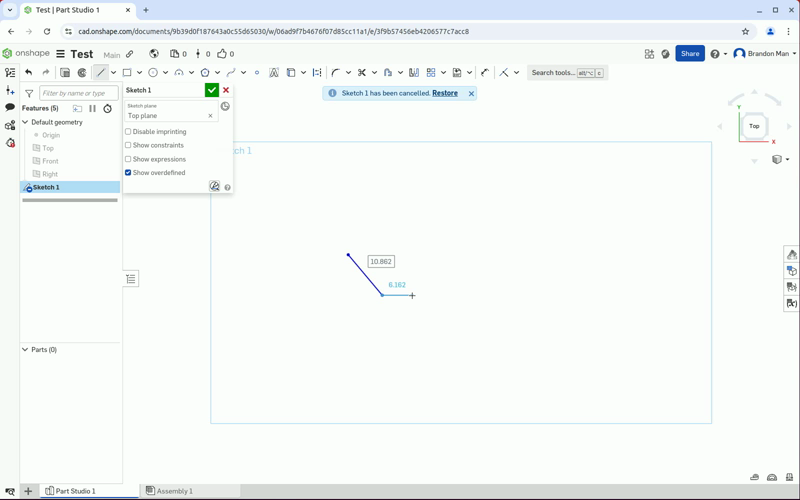
mouse_move(431, 273)
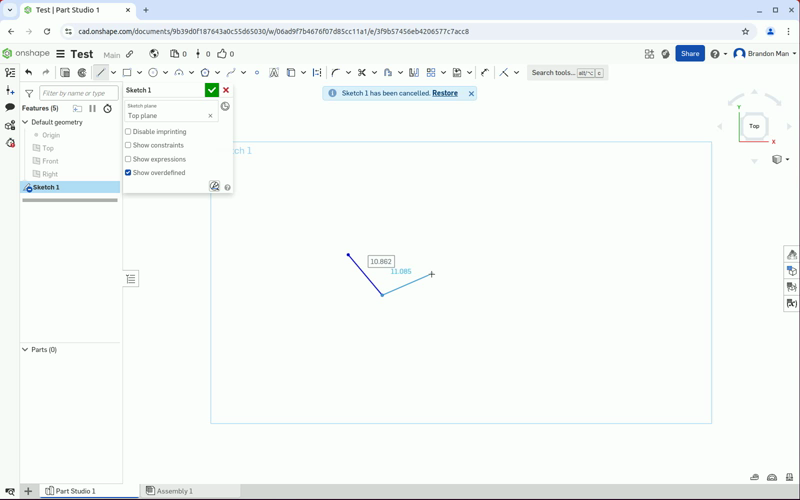
click(431, 273)
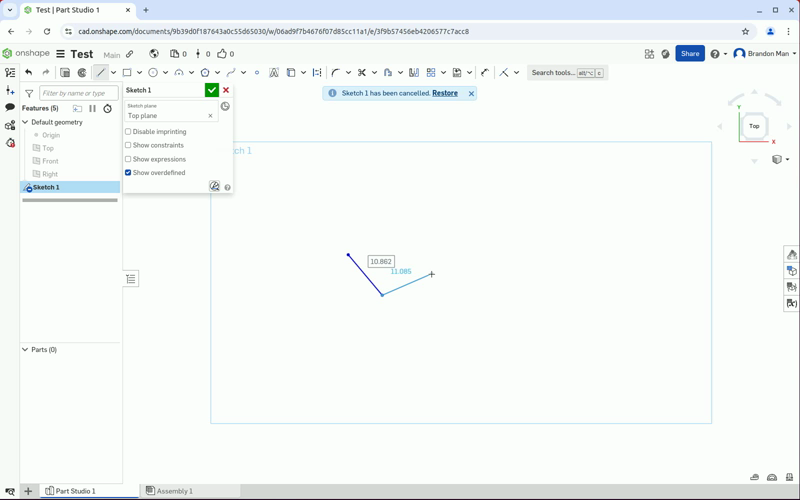
key_up(shift)
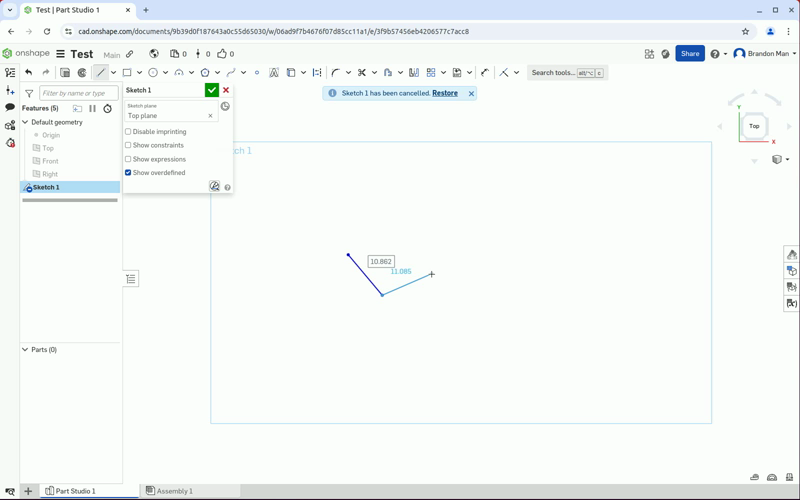
key_down(shift)
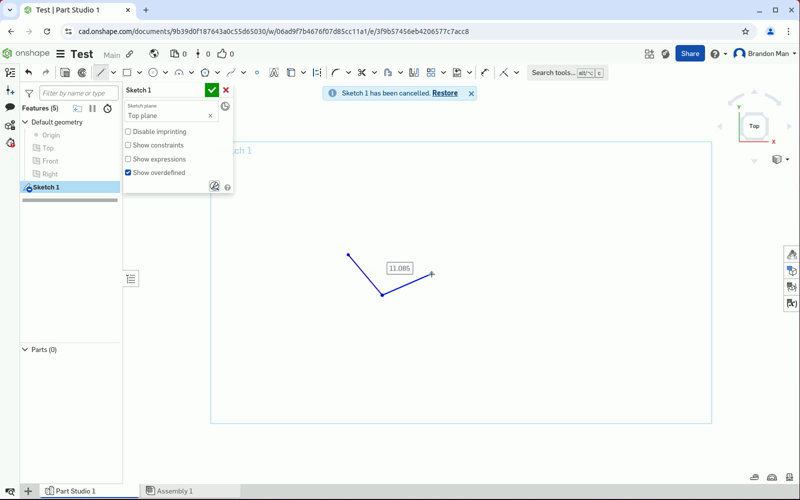
mouse_move(461, 273)
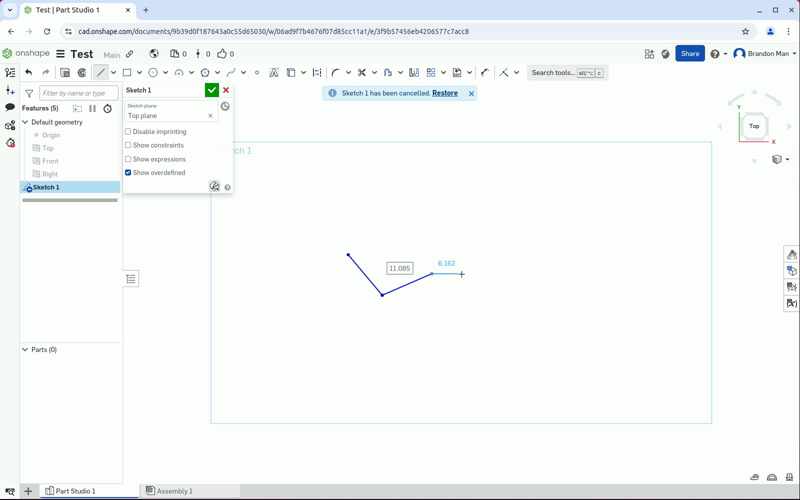
mouse_move(427, 221)
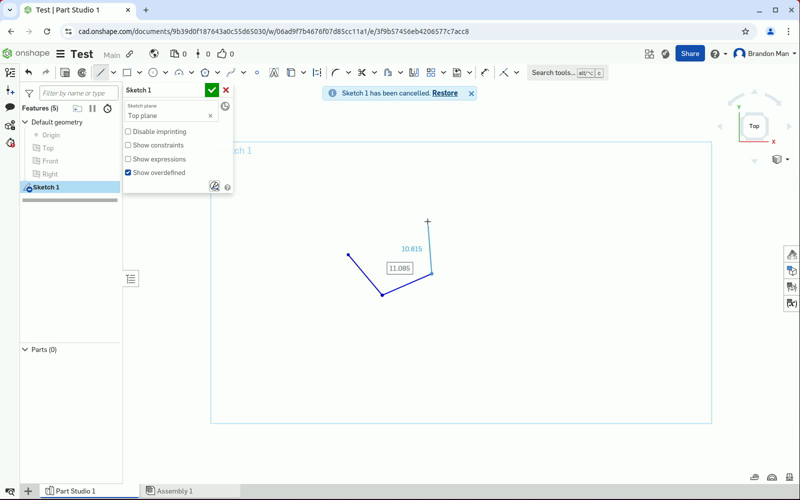
click(427, 221)
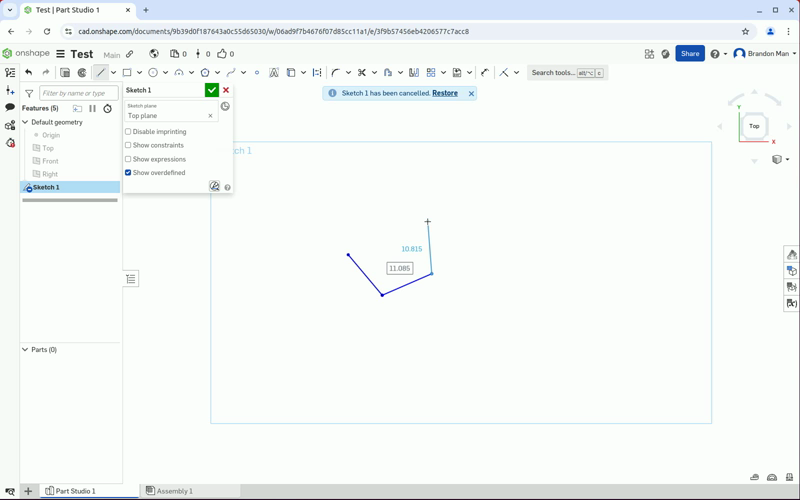
key_up(shift)
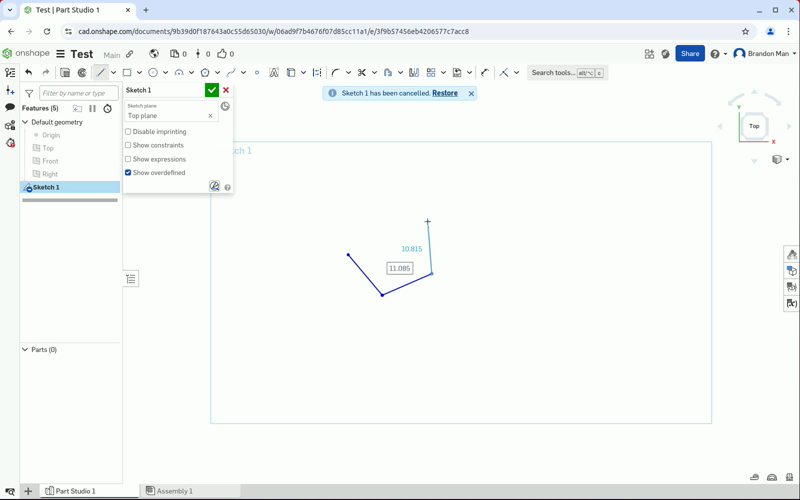
key_down(shift)
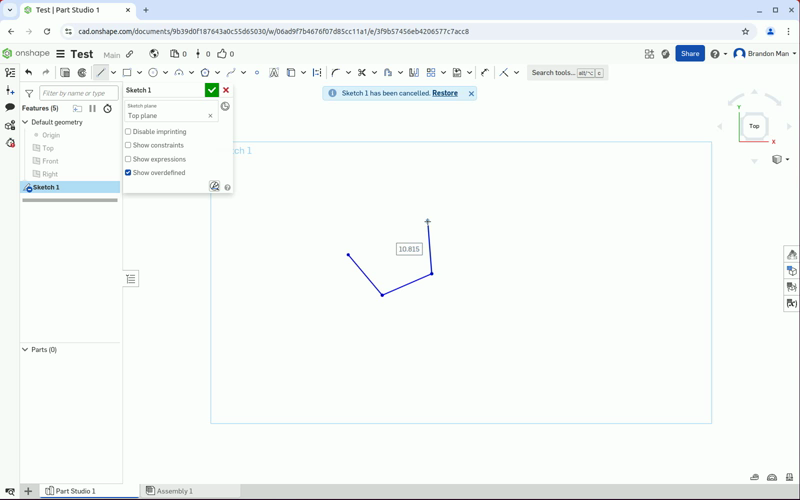
mouse_move(457, 221)
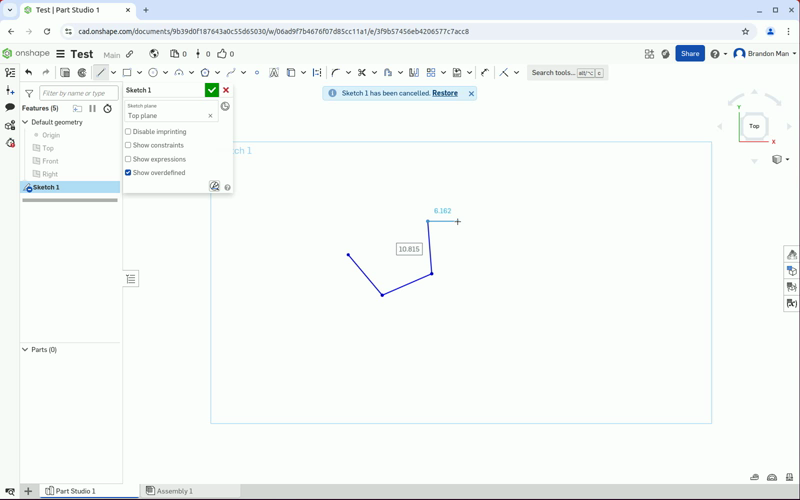
mouse_move(375, 209)
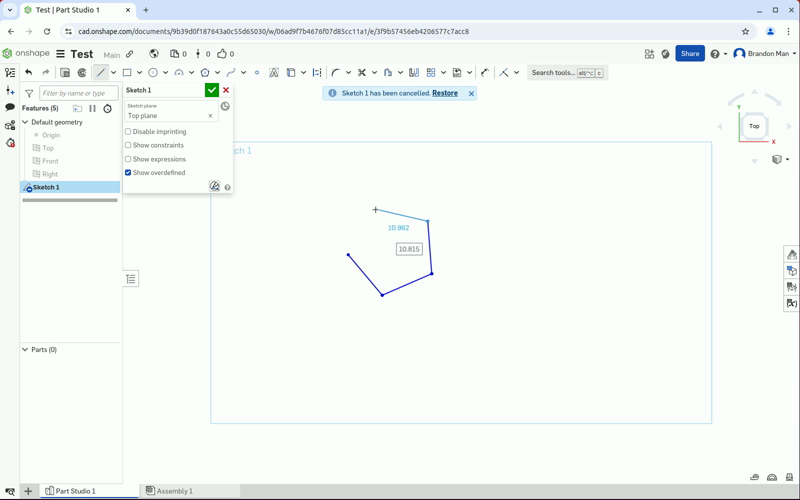
click(375, 209)
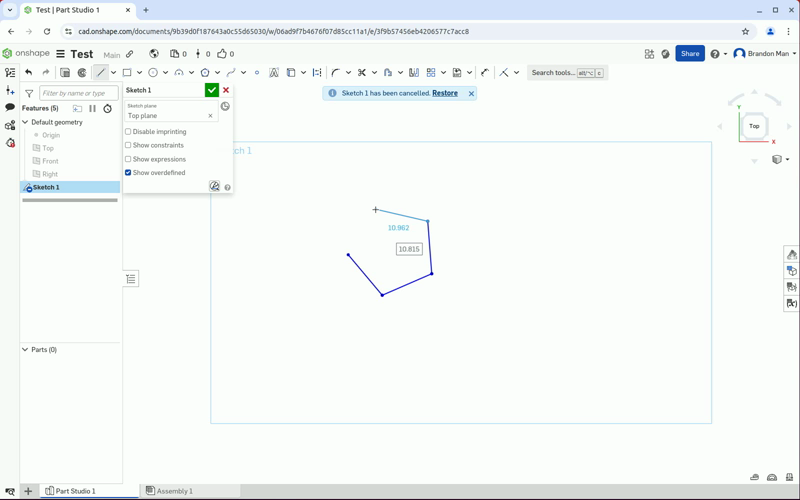
key_up(shift)
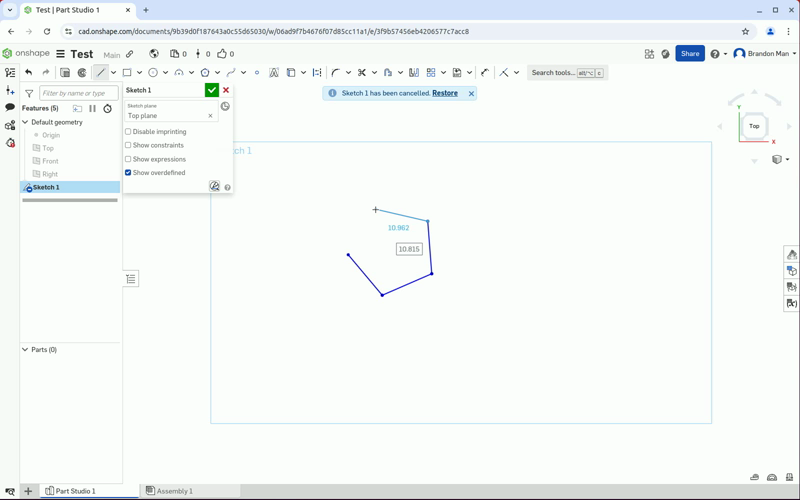
mouse_move(405, 209)
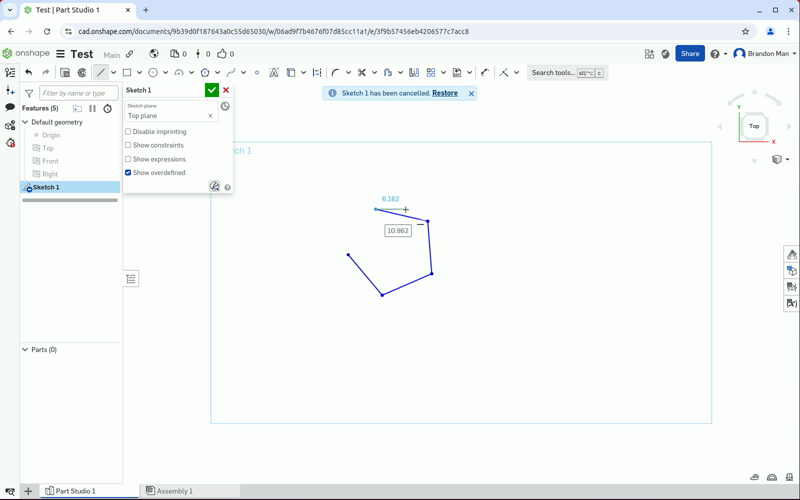
key_down(shift)
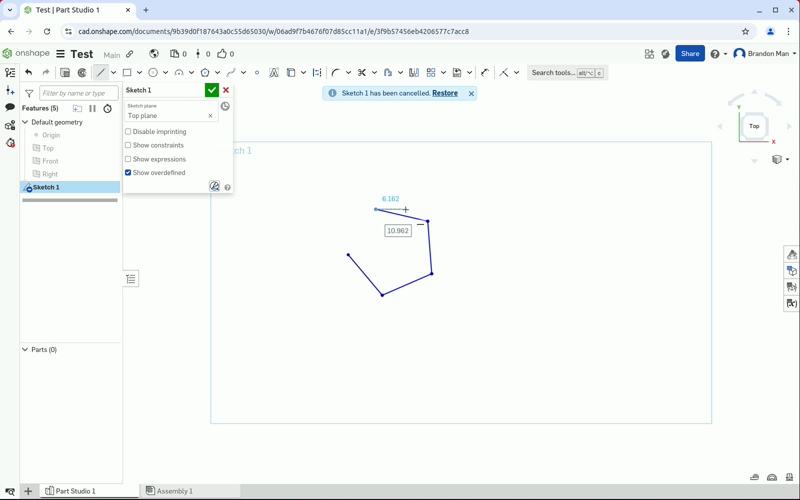
mouse_move(348, 254)
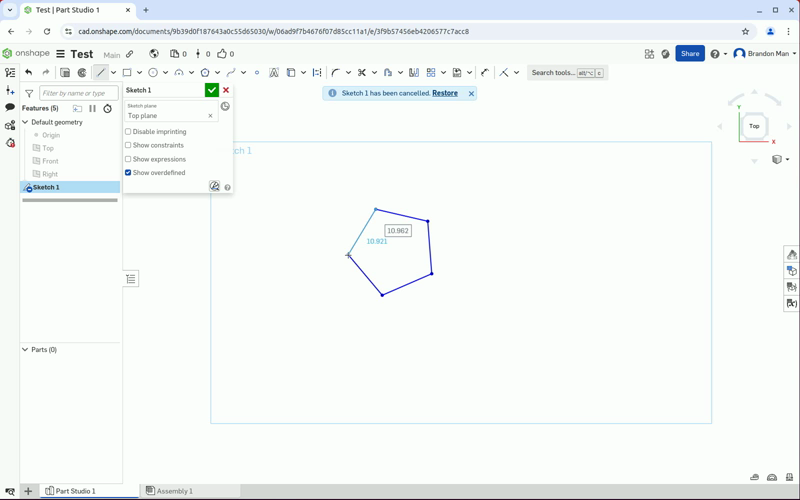
key_up(shift)
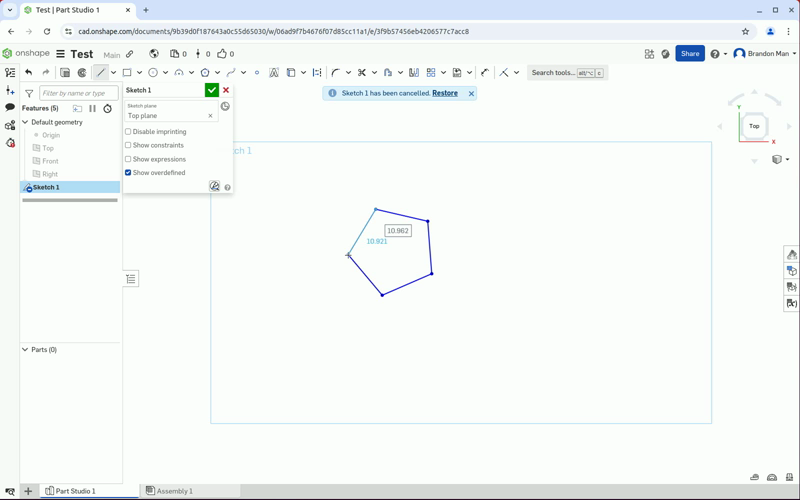
click(348, 254)
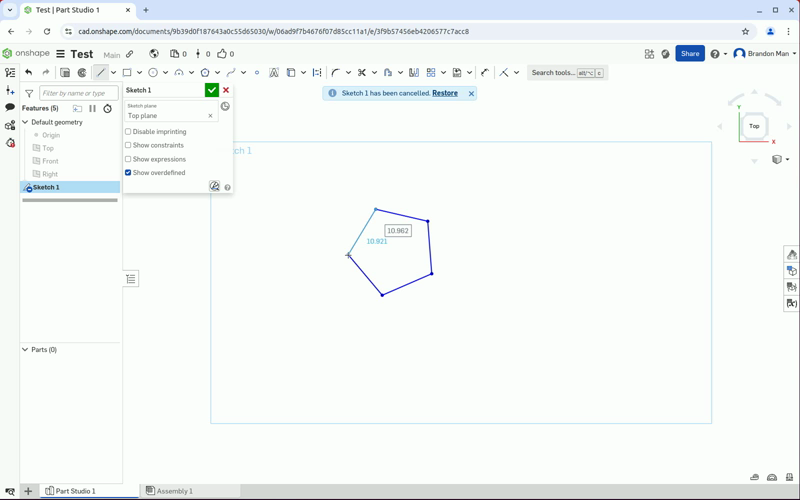
key(esc)
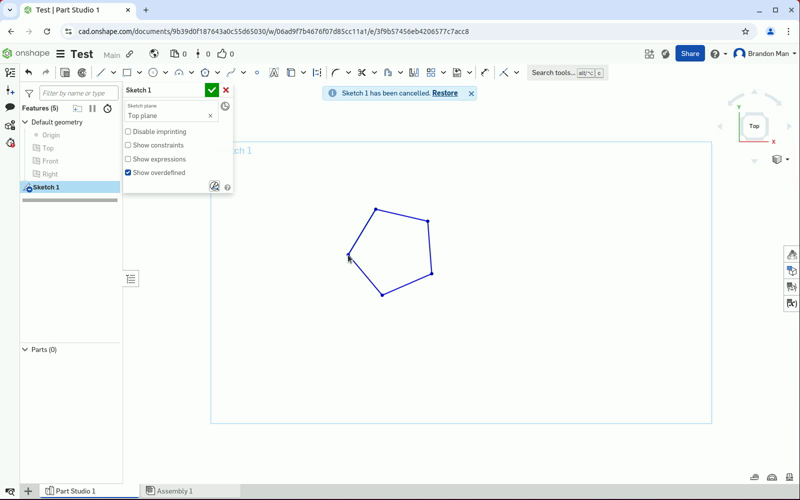
mouse_move(390, 225)
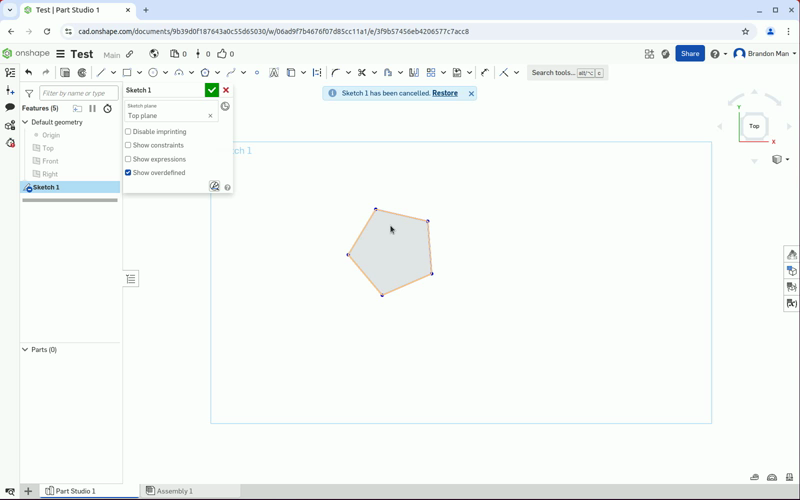
click(390, 225)
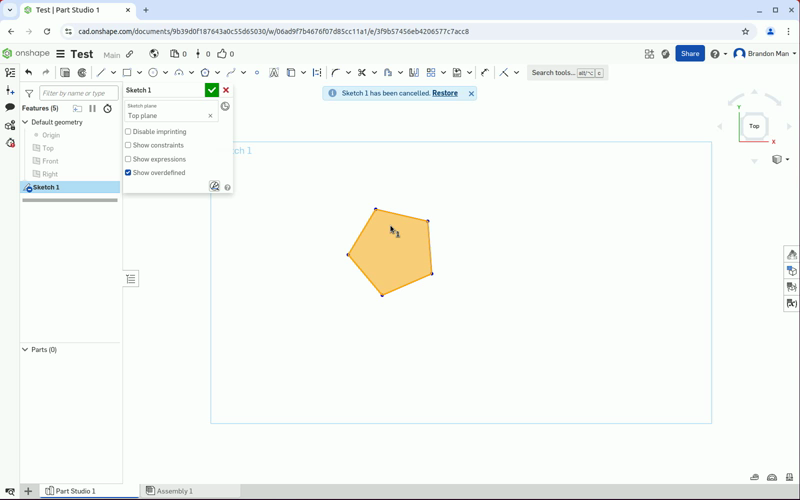
mouse_move(73, 352)
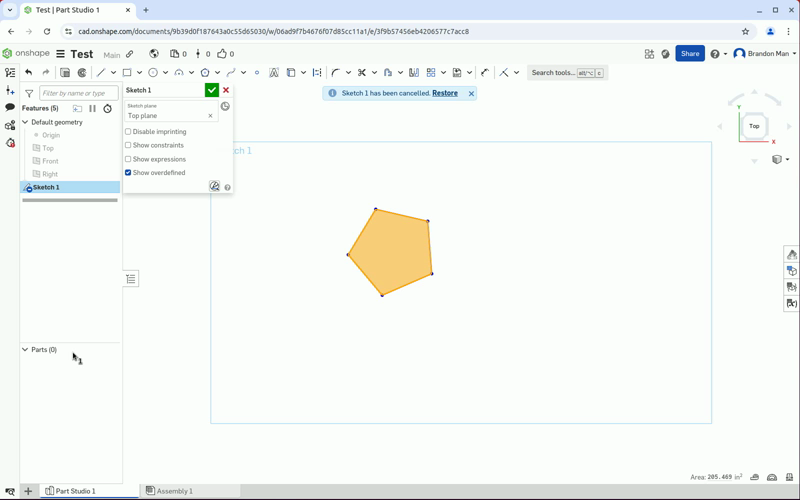
key(shift+y)
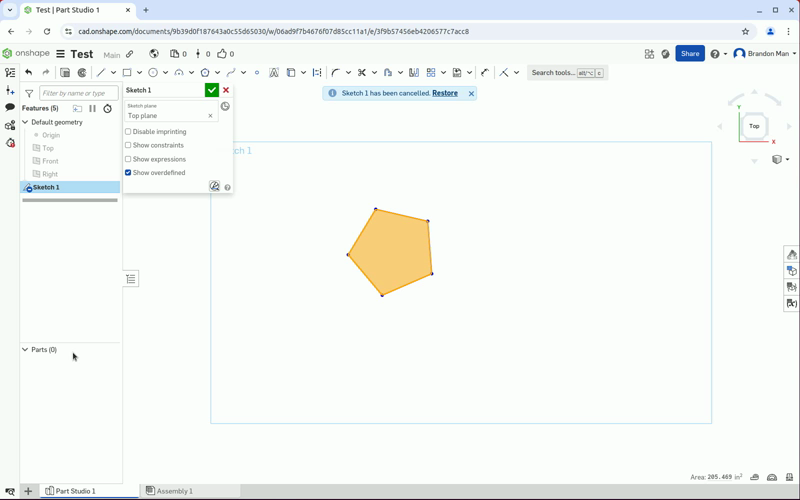
key(shift+e)
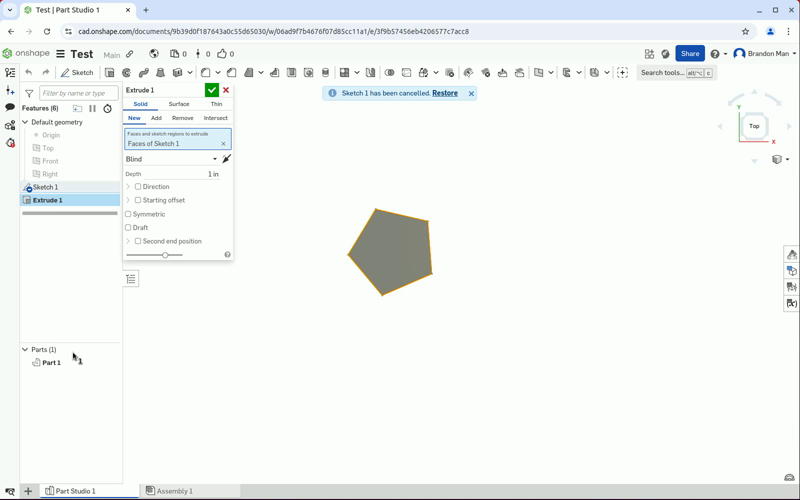
mouse_move(143, 106)
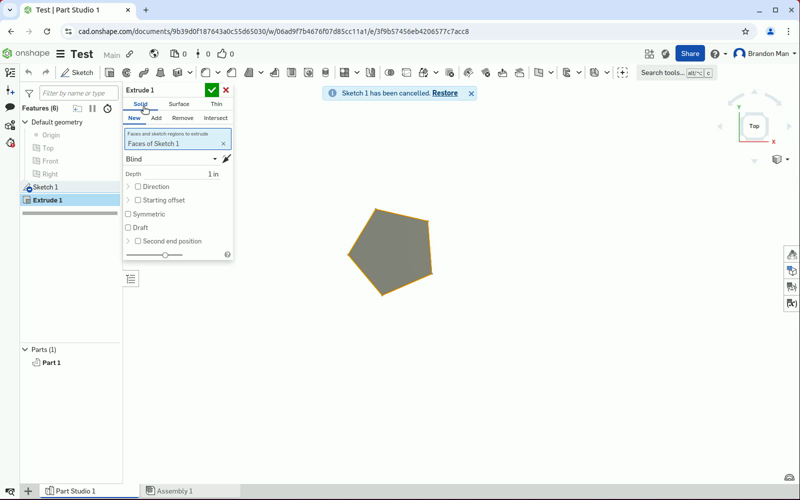
click(143, 106)
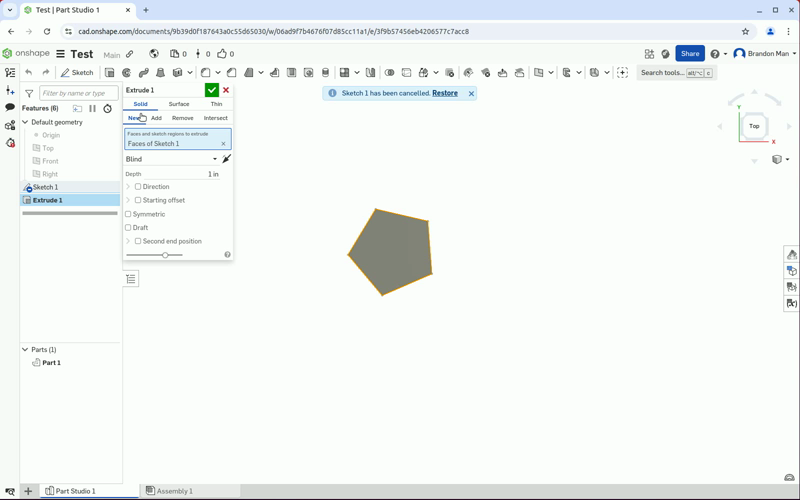
mouse_move(137, 120)
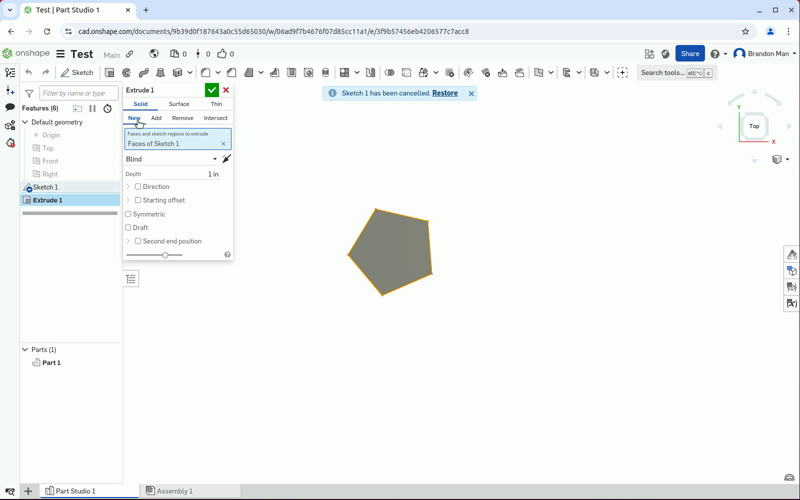
click(137, 120)
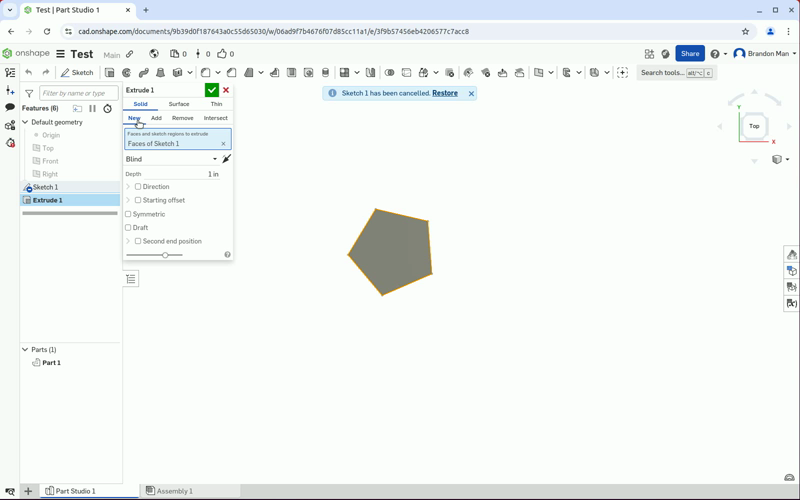
key(tab, 4)
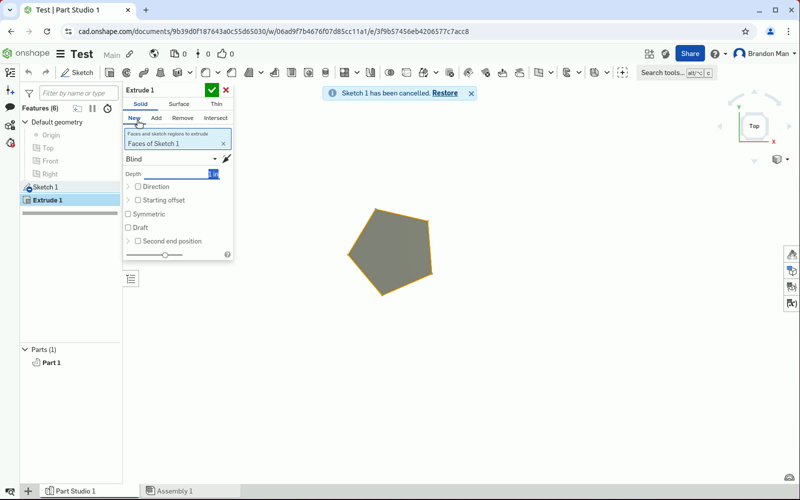
text(0.722)
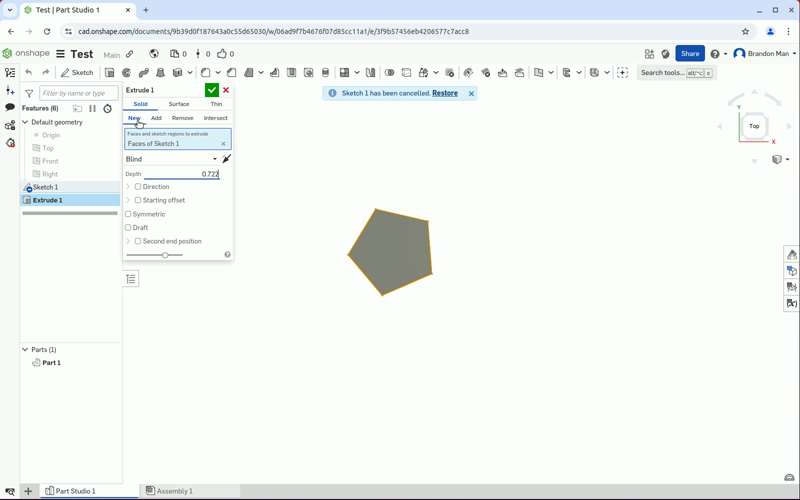
key(enter)
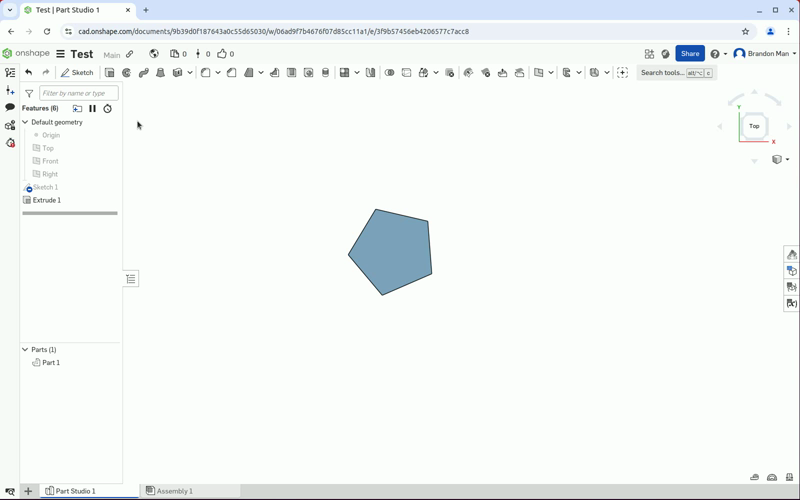
key(shift+h)
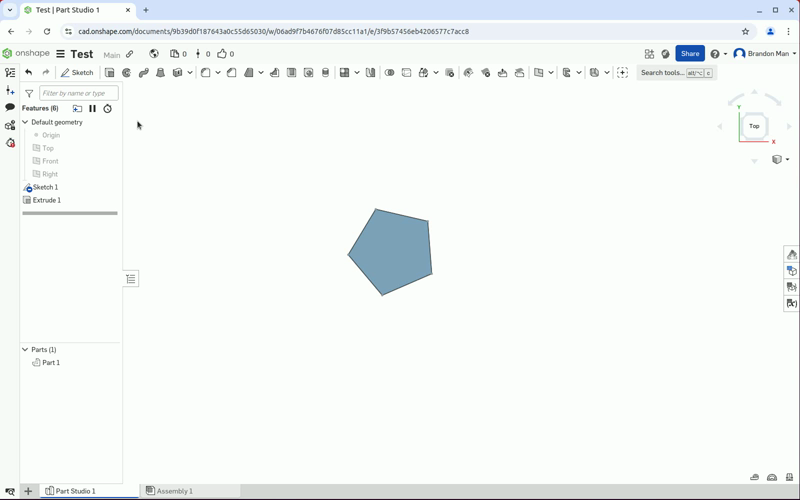
key(shift+h)
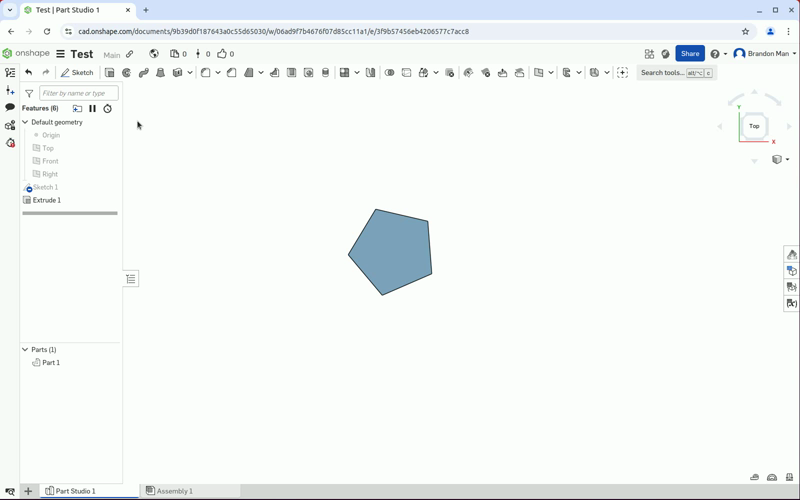
mouse_move(73, 189)
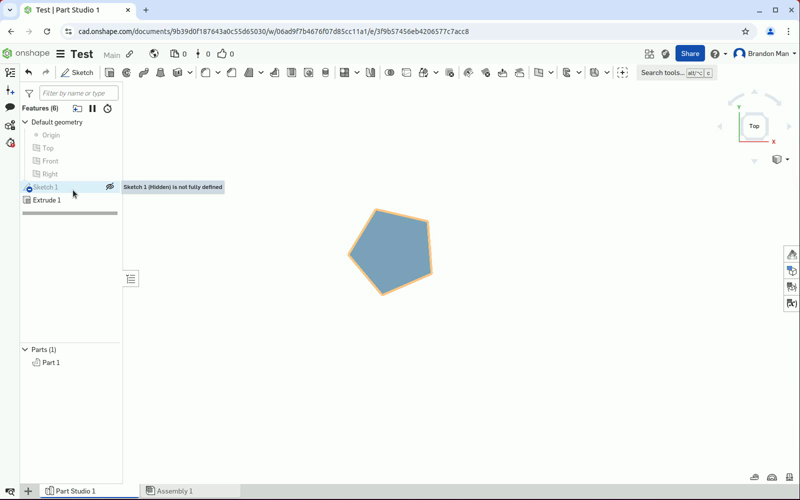
click(73, 189)
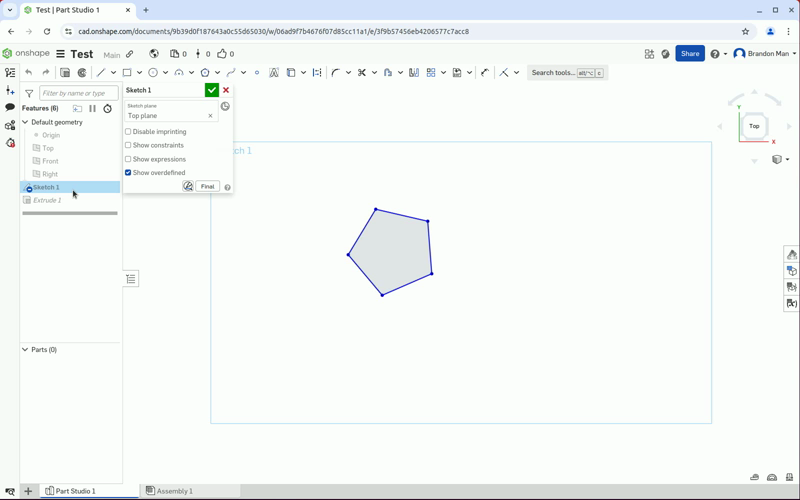
mouse_move(229, 92)
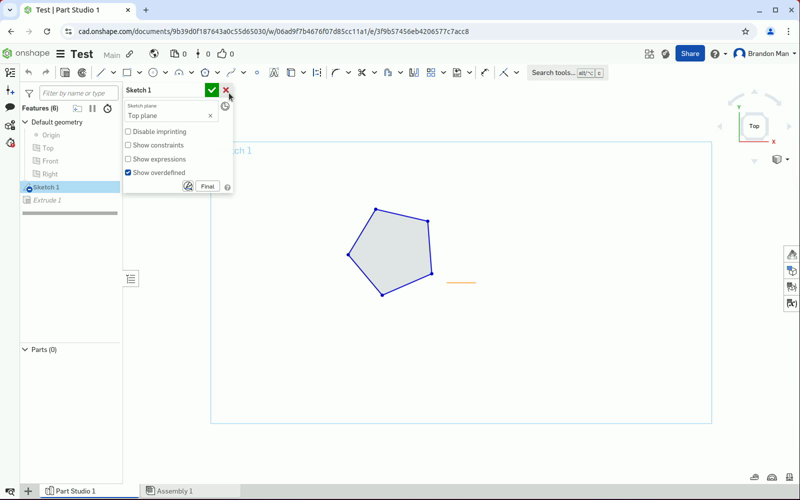
click(229, 92)
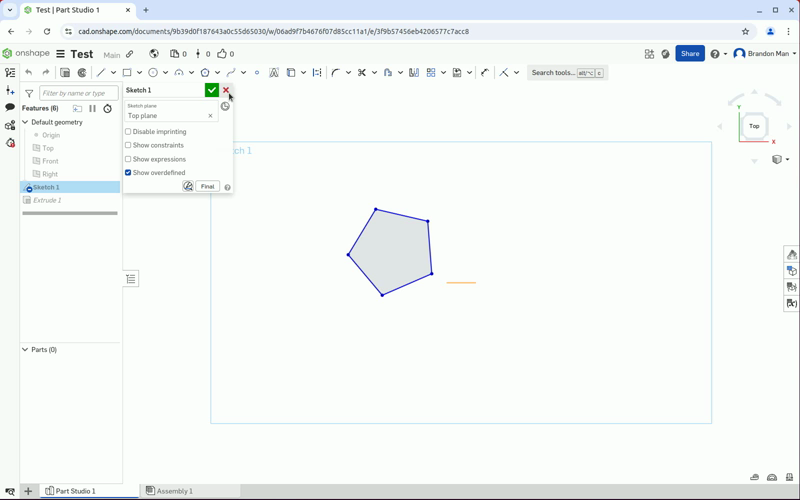
key(shift+s)
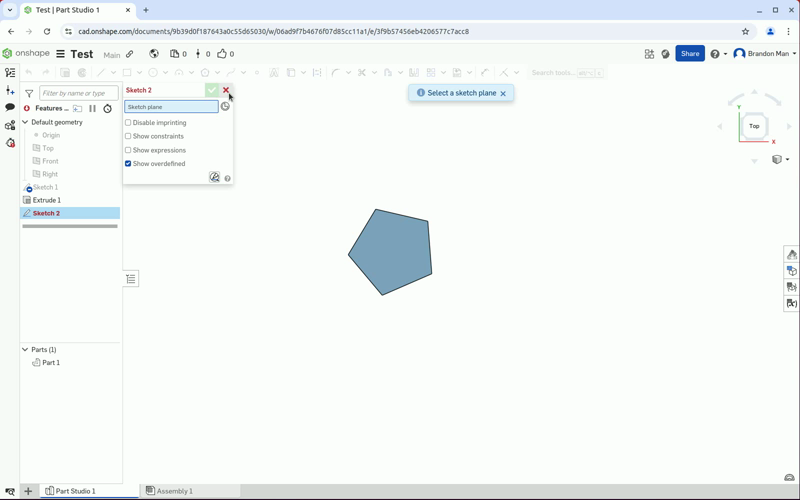
mouse_move(73, 150)
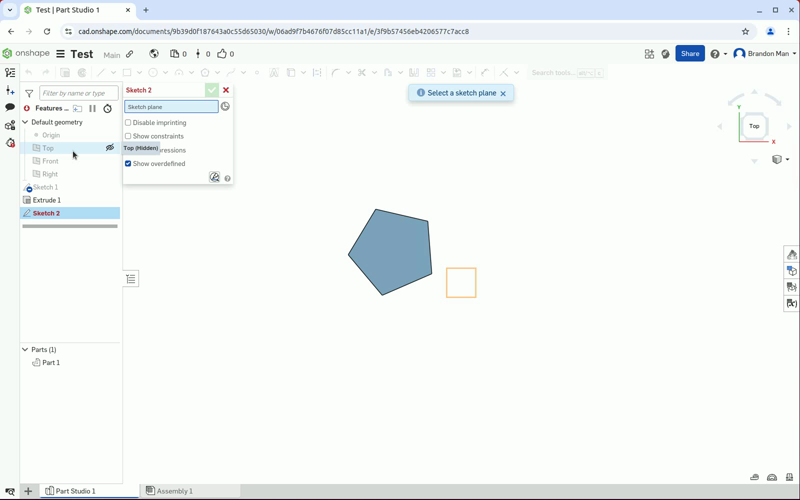
click(73, 150)
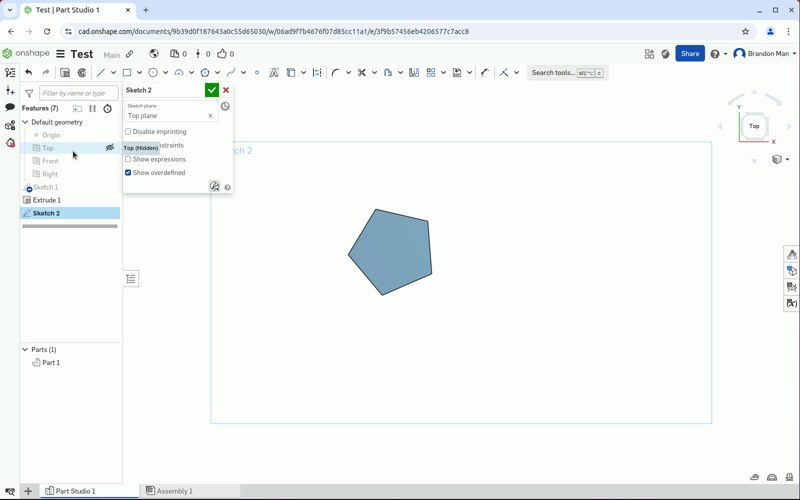
mouse_move(73, 352)
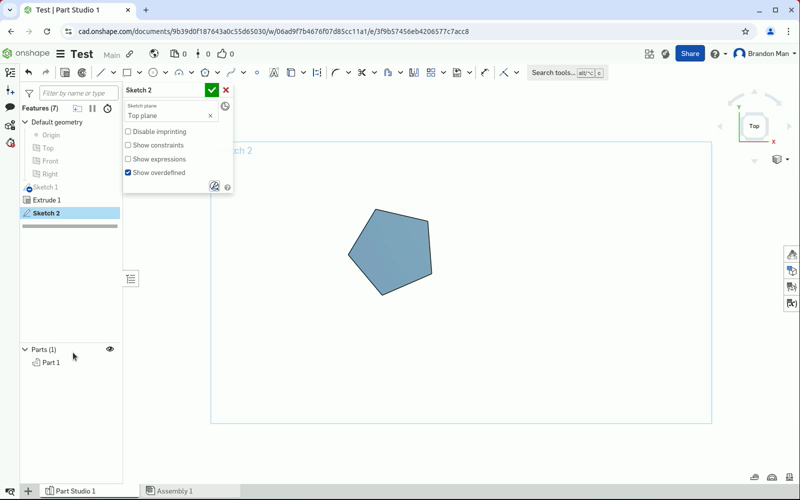
key(y)
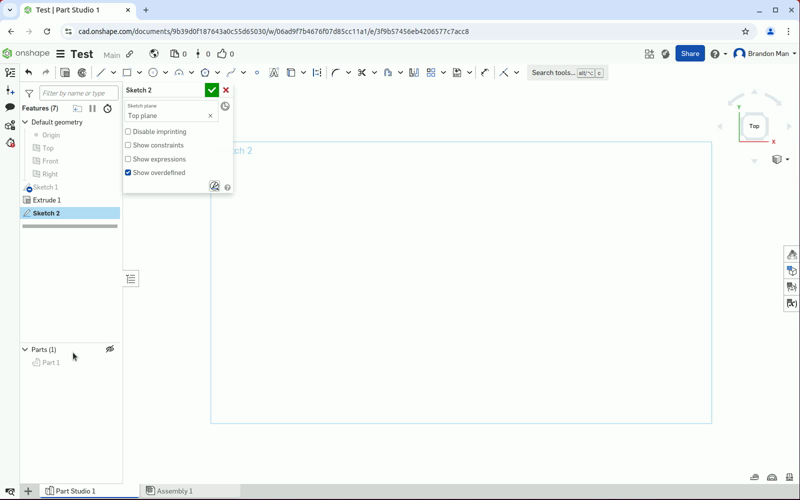
key(c)
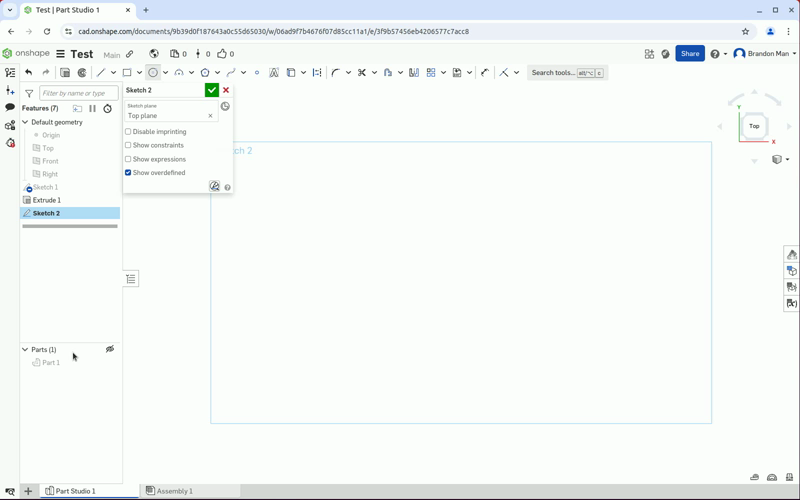
key_down(shift)
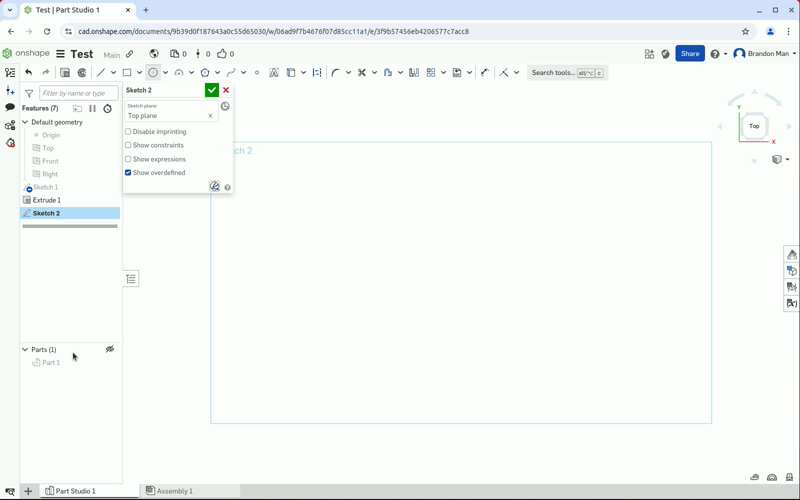
mouse_move(394, 250)
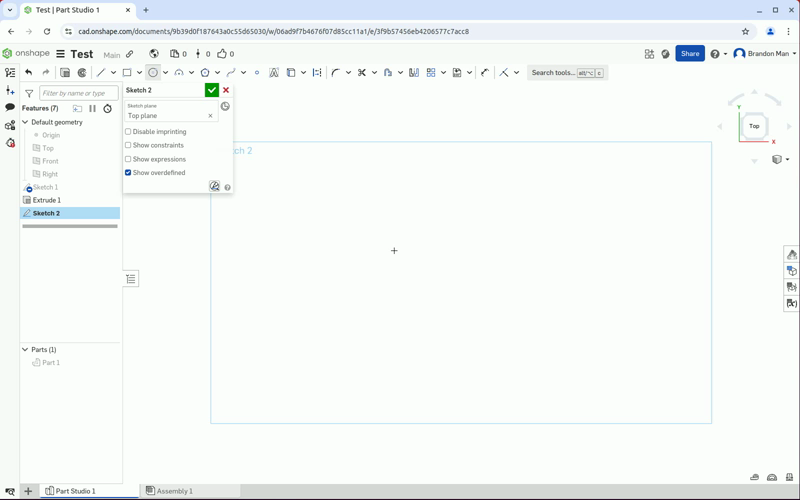
click(394, 250)
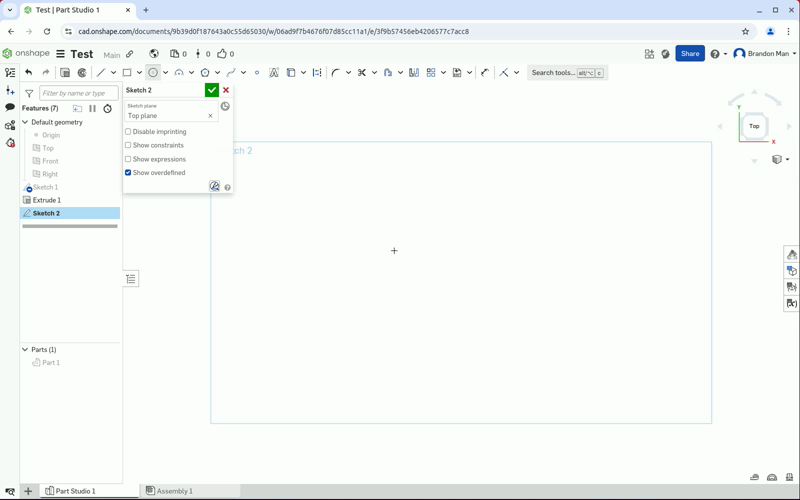
key_up(shift)
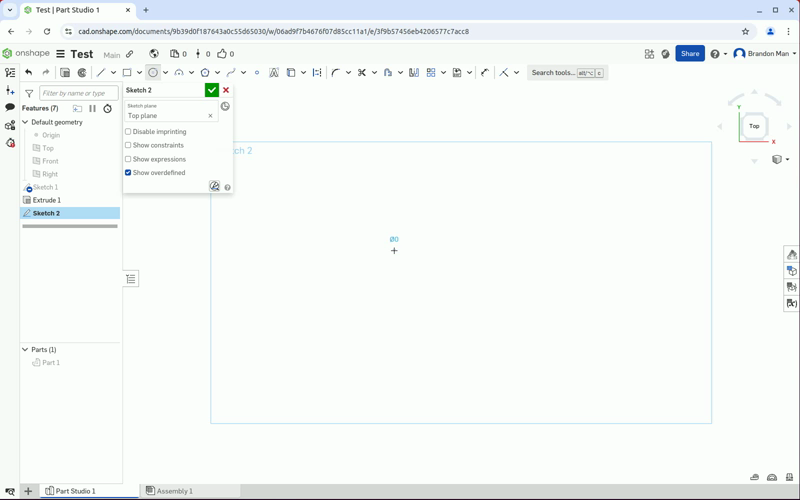
mouse_move(431, 250)
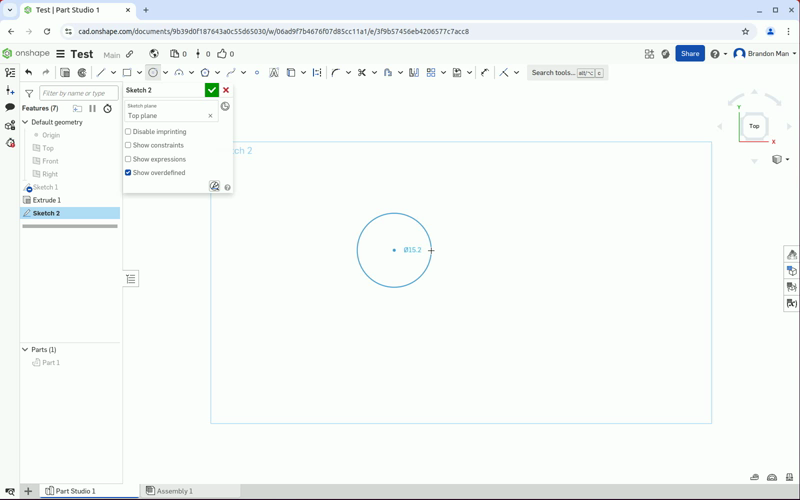
click(431, 250)
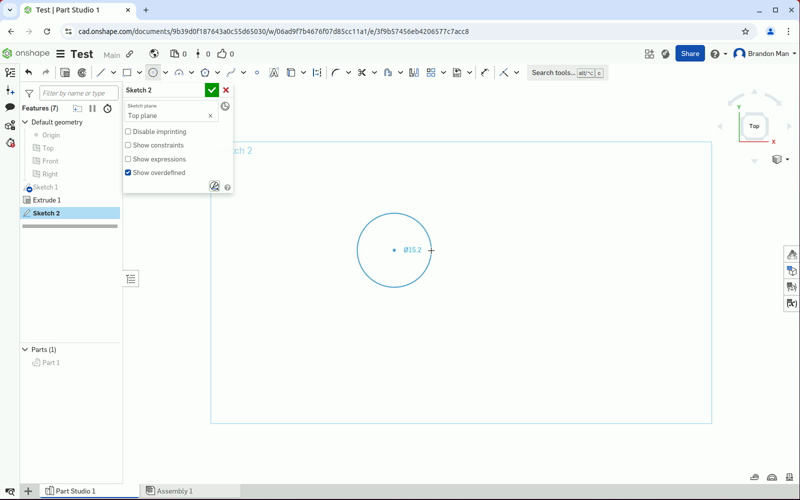
key(esc)
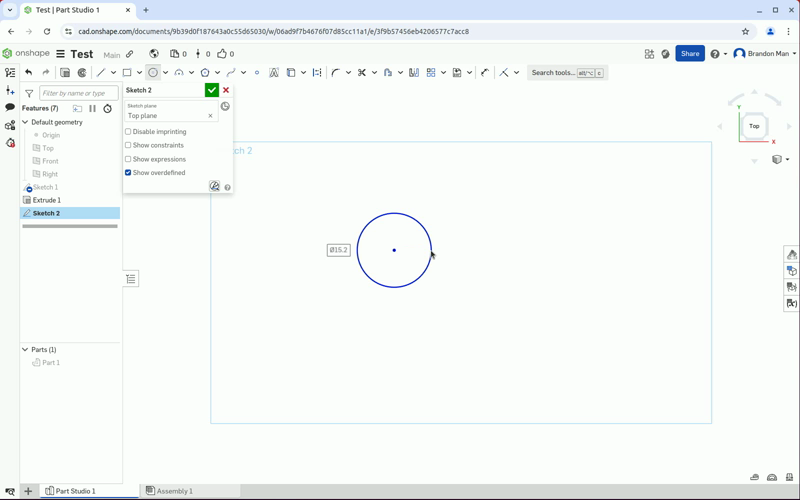
mouse_move(384, 269)
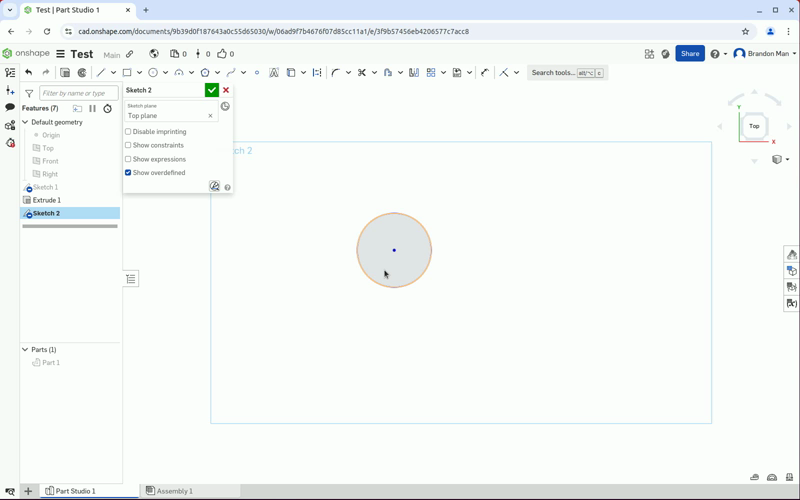
click(384, 269)
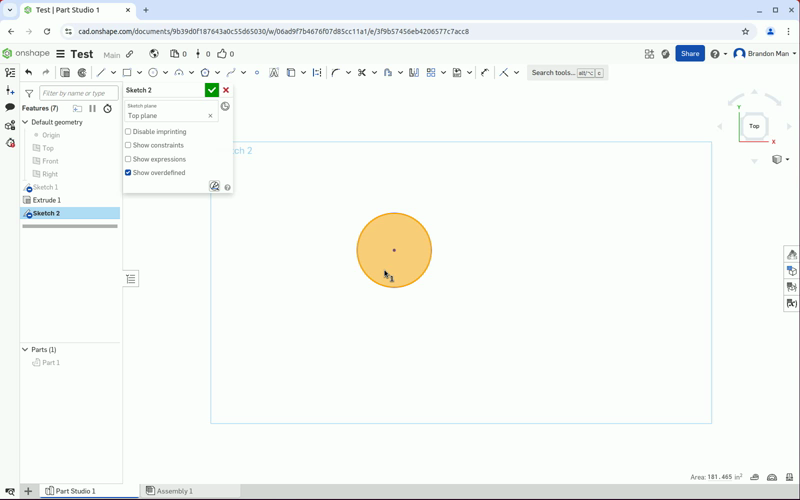
mouse_move(73, 352)
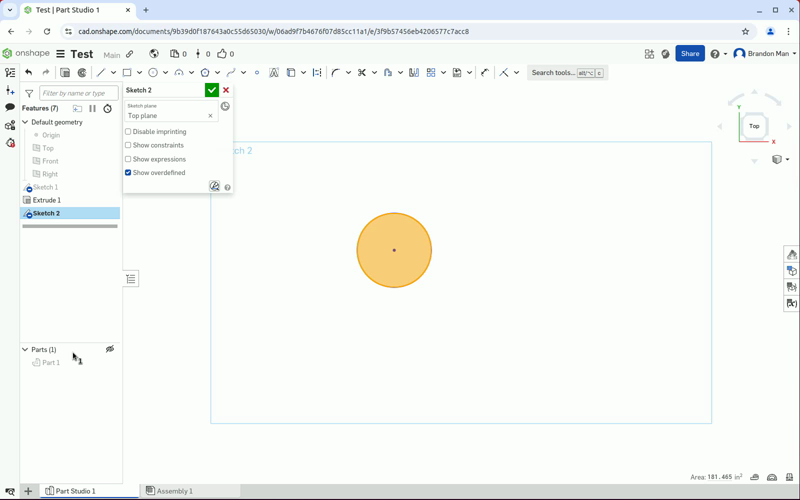
key(shift+y)
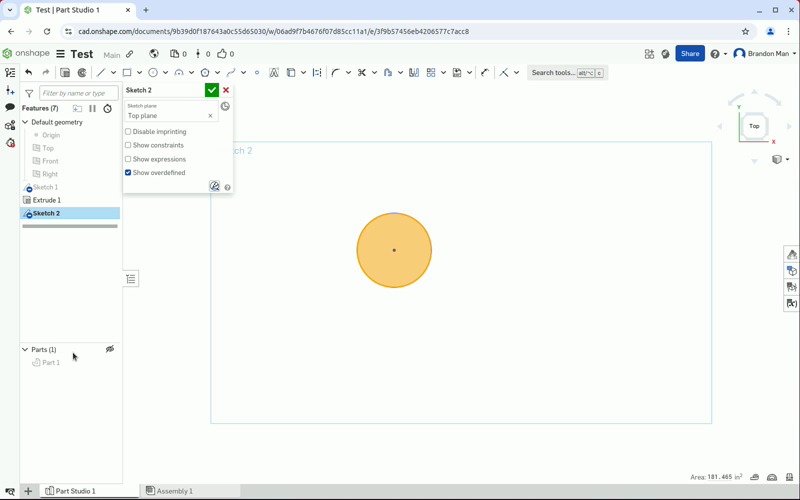
key(shift+e)
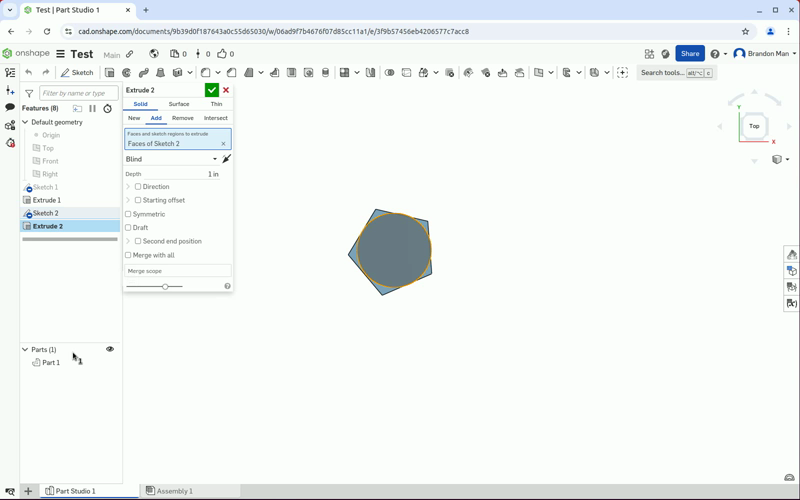
mouse_move(143, 106)
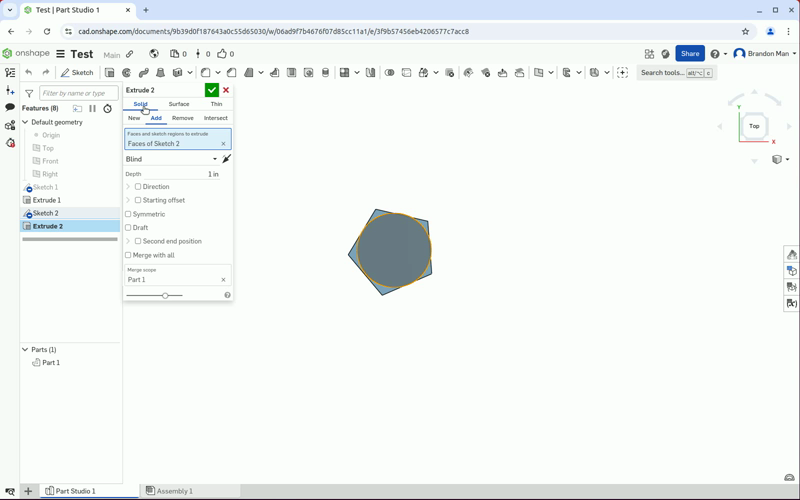
click(143, 106)
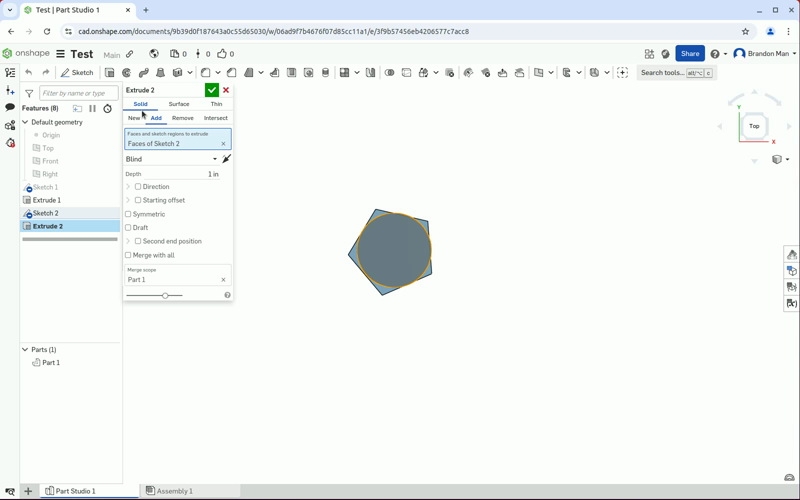
mouse_move(137, 120)
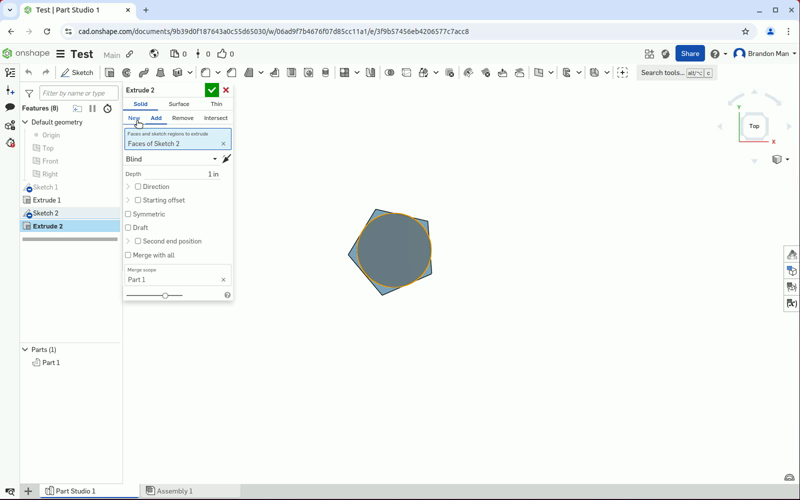
click(137, 120)
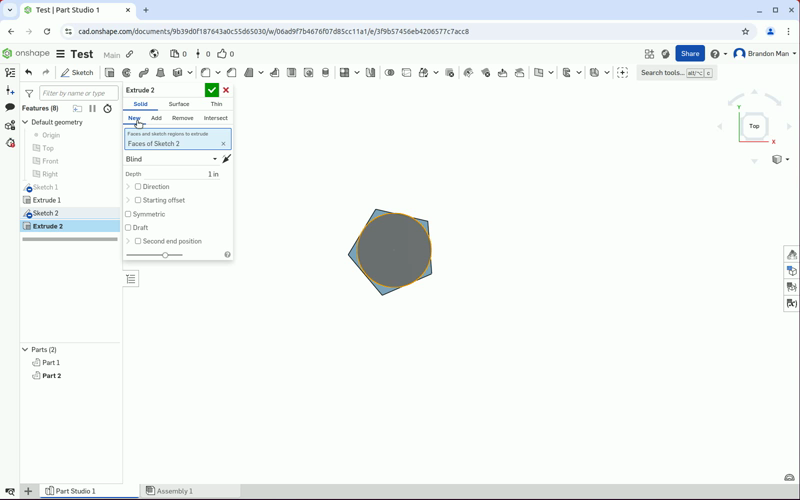
key(tab, 4)
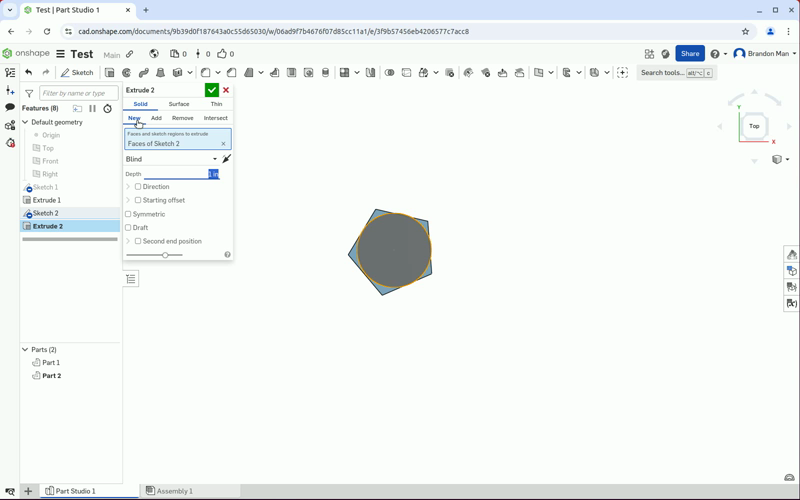
text(-1.204)
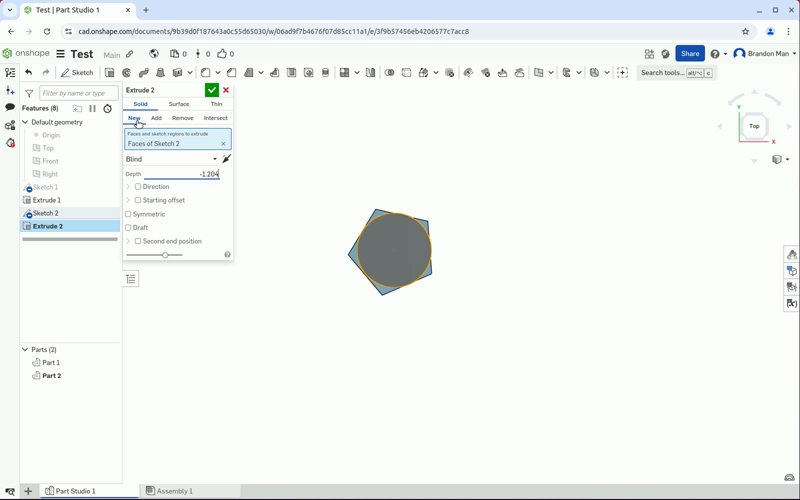
key(enter)
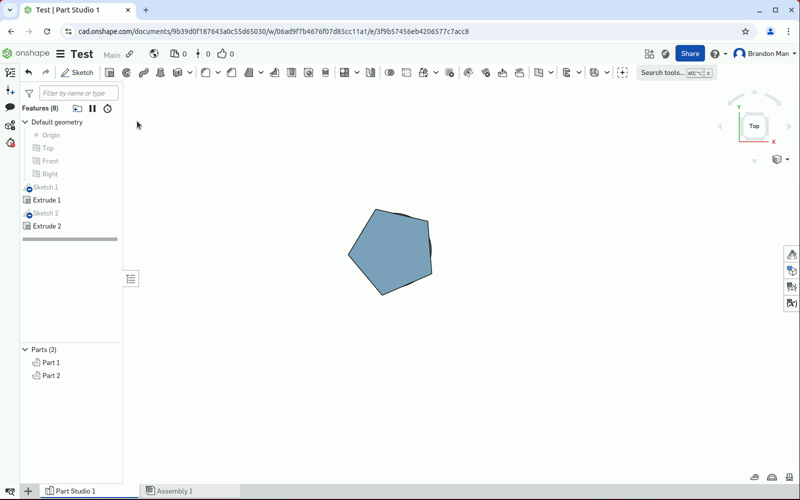
key(shift+h)
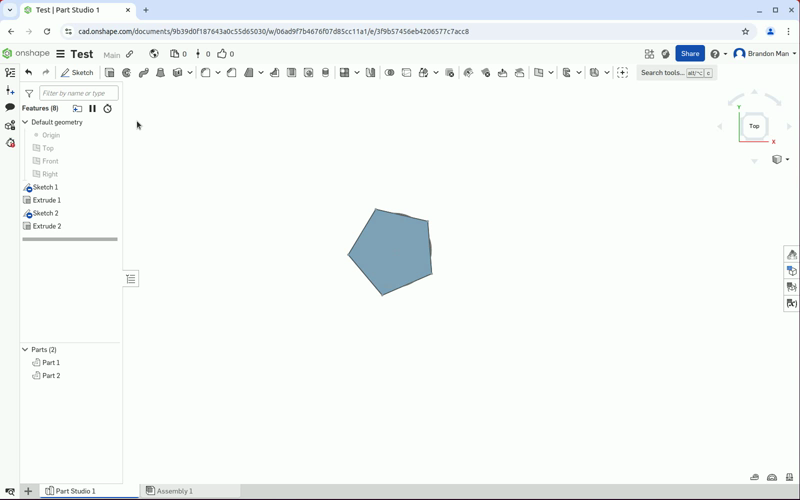
key(shift+h)
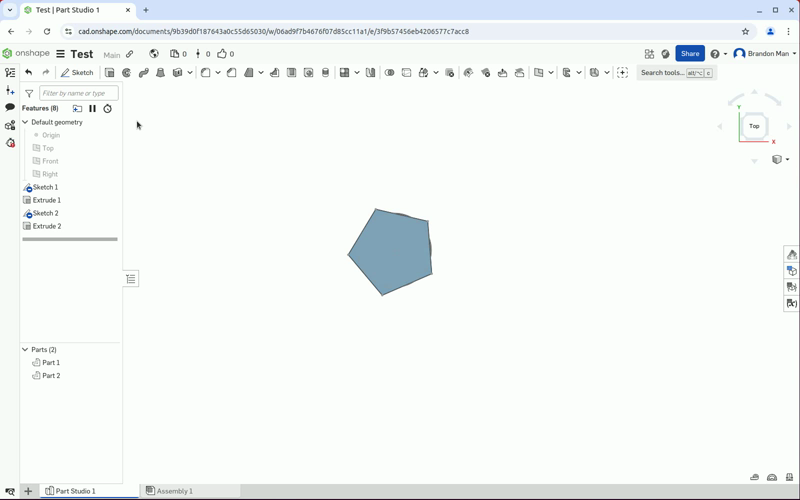
key(shift+7)
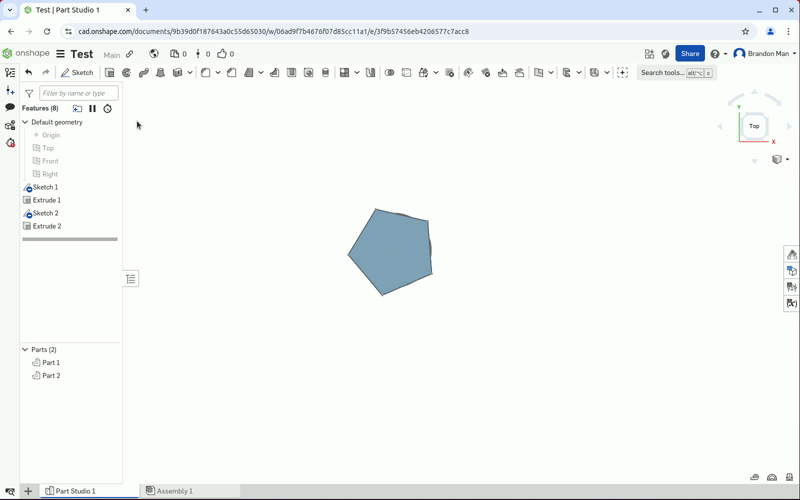
key(up, 3)
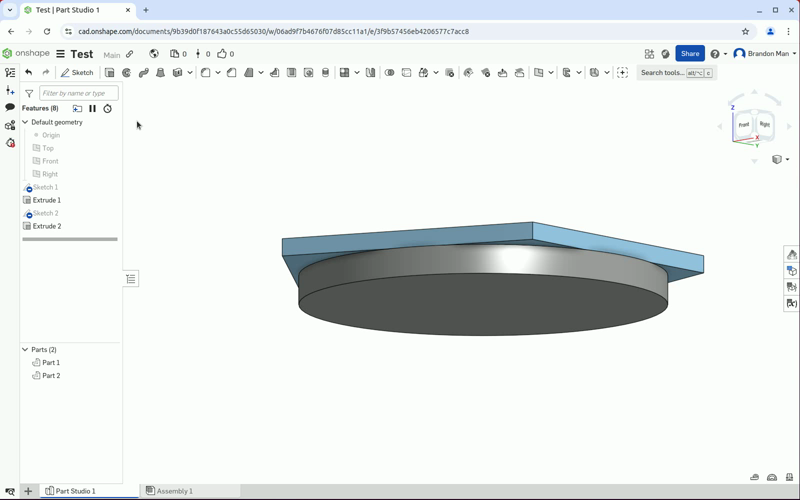
key(left, 3)
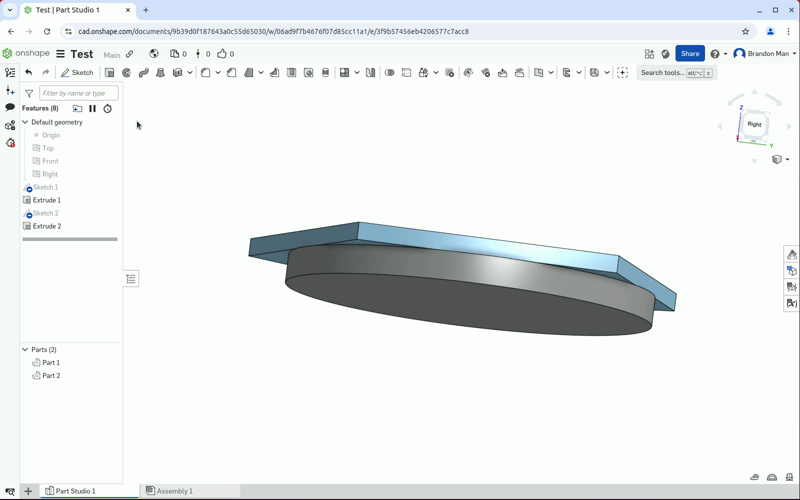
key(right, 3)
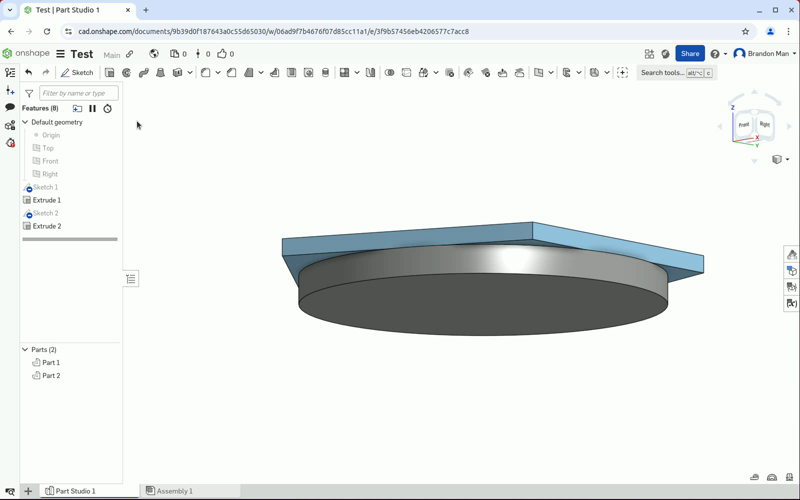
key(down, 3)
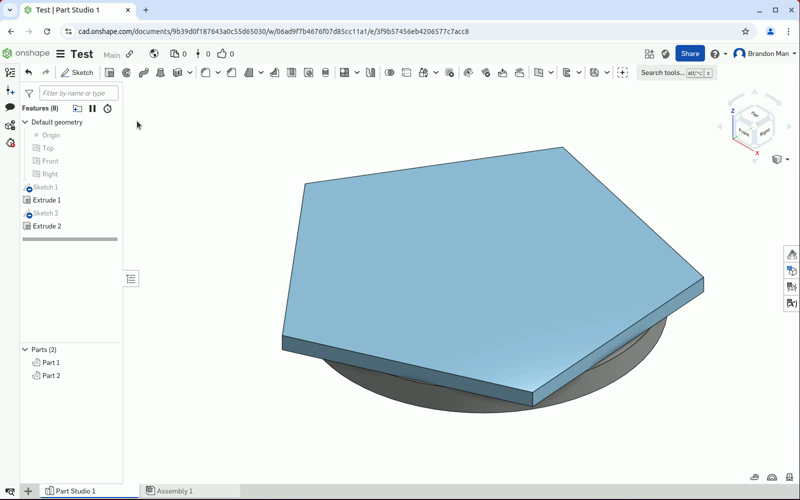
mouse_move(73, 189)
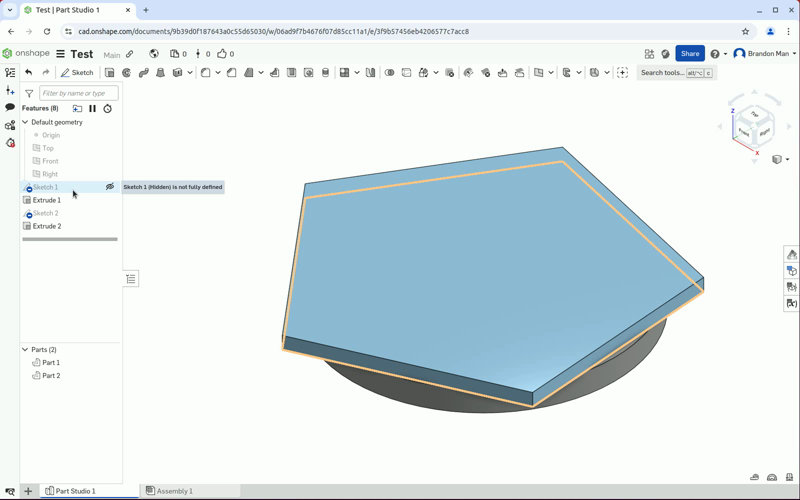
click(73, 189)